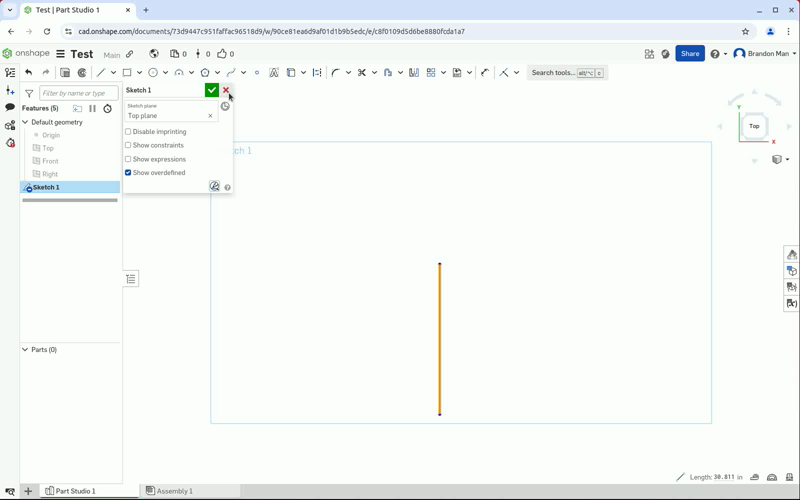
key(shift+h)
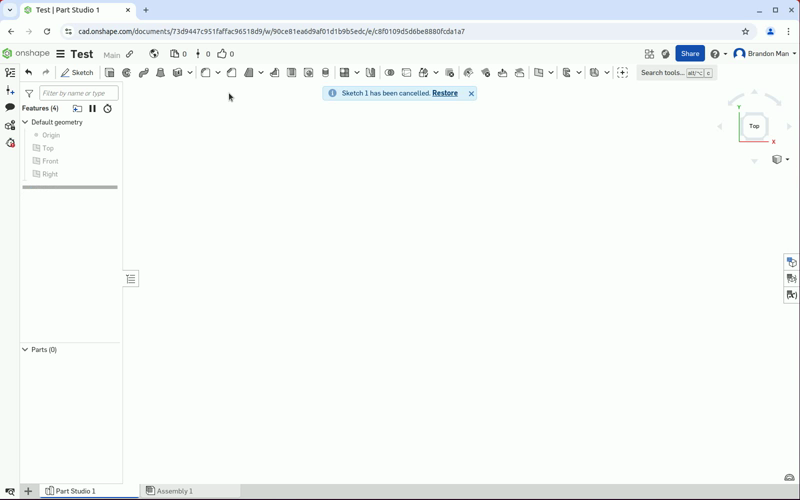
mouse_move(73, 352)
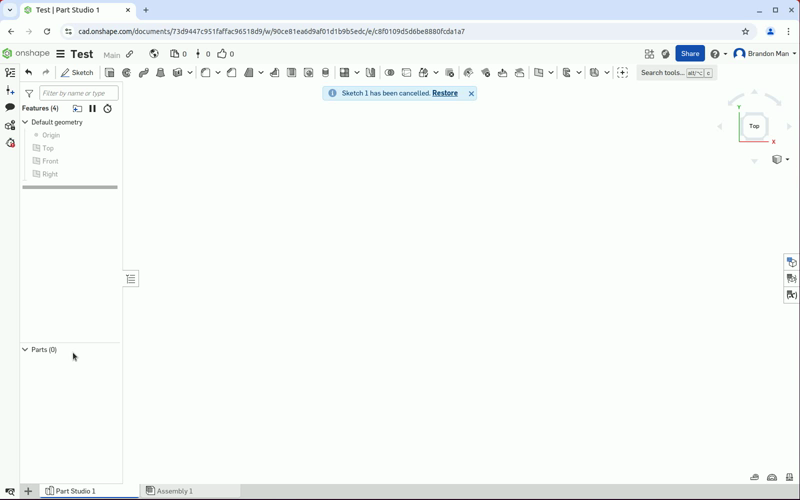
key(y)
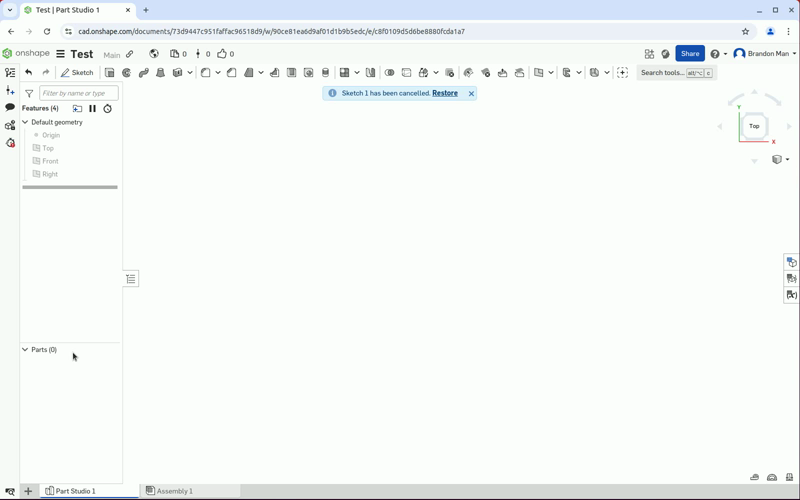
key(shift+p)
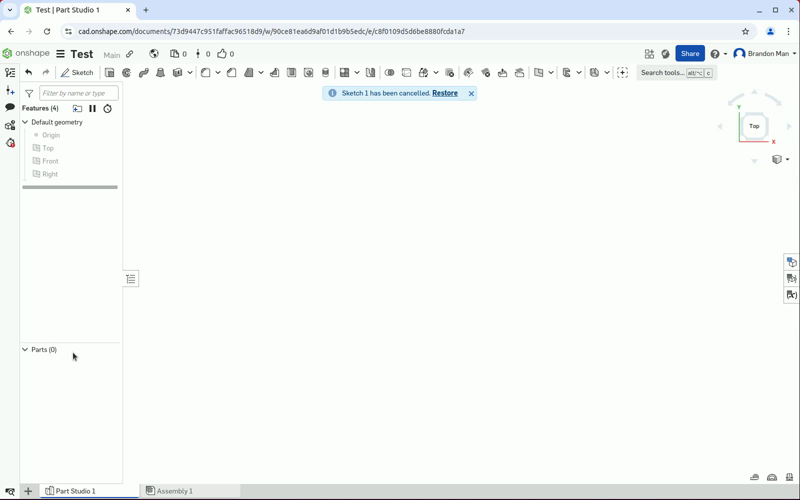
key(space)
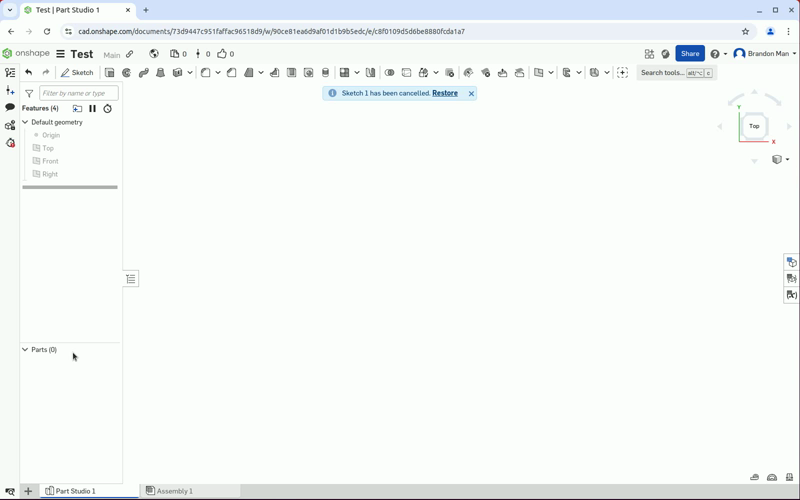
key_down(shift)
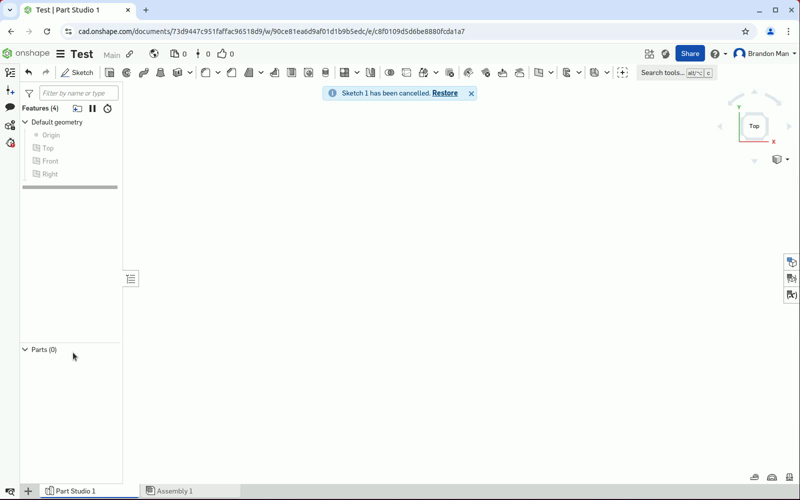
key(up)
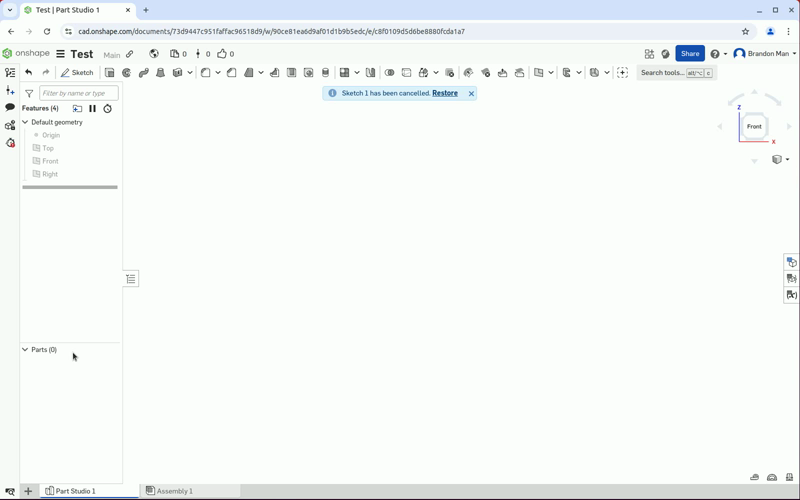
key_up(shift)
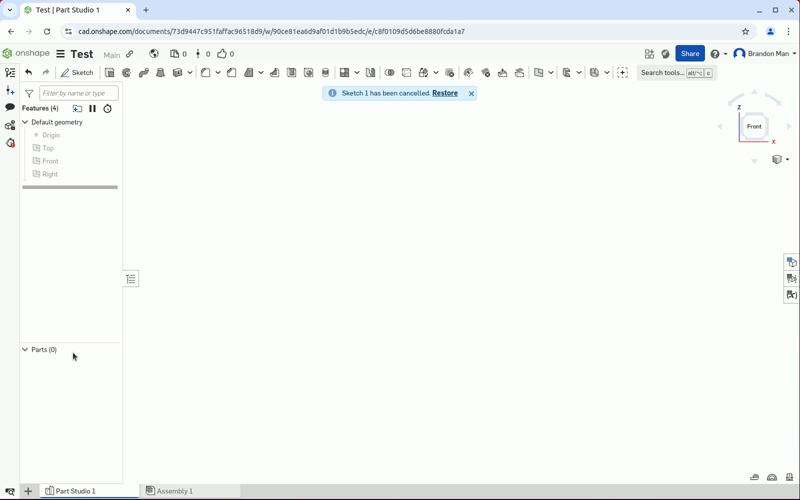
mouse_move(73, 352)
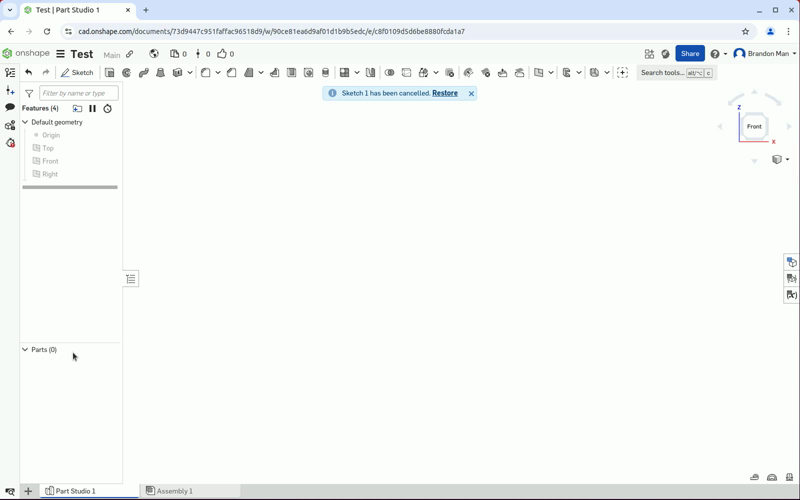
key(shift+y)
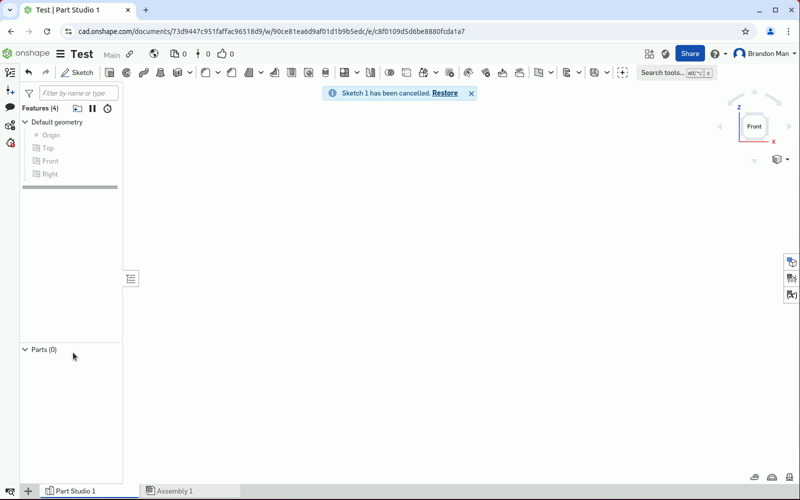
key(shift+s)
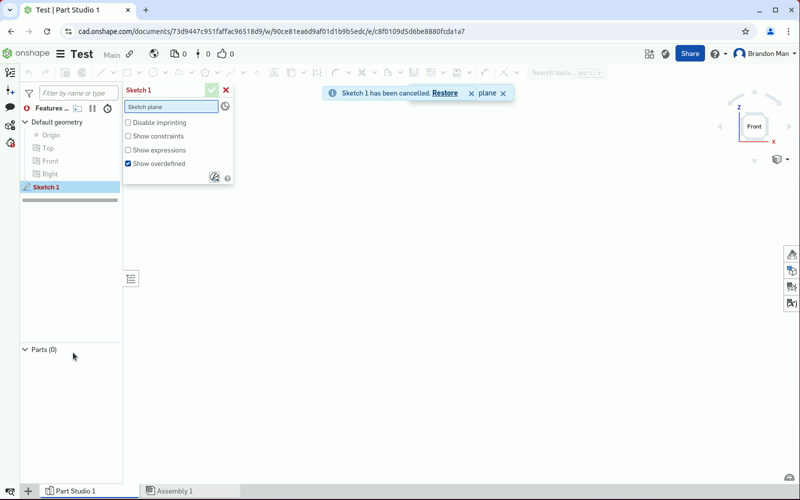
mouse_move(73, 163)
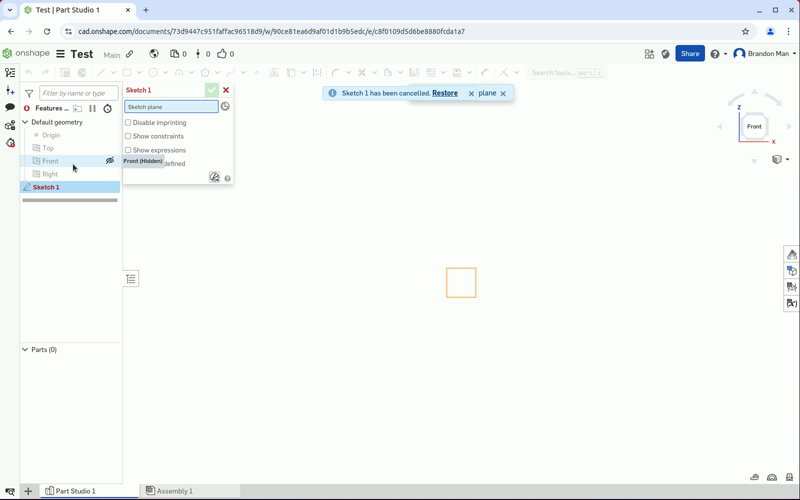
click(73, 163)
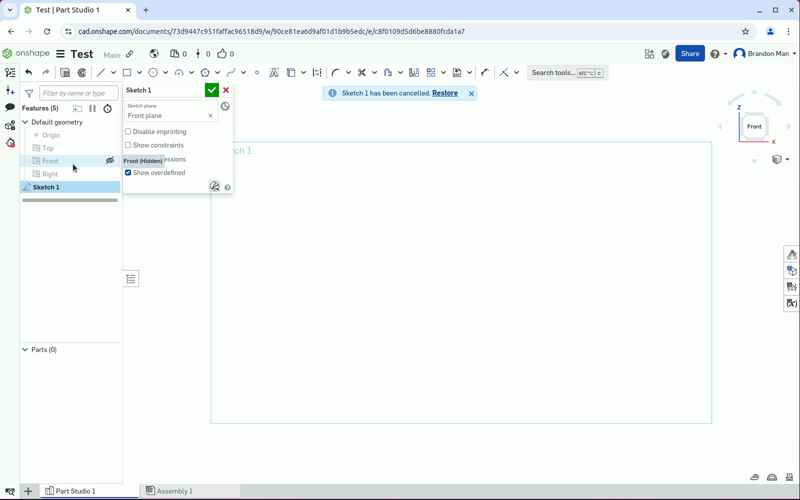
mouse_move(73, 352)
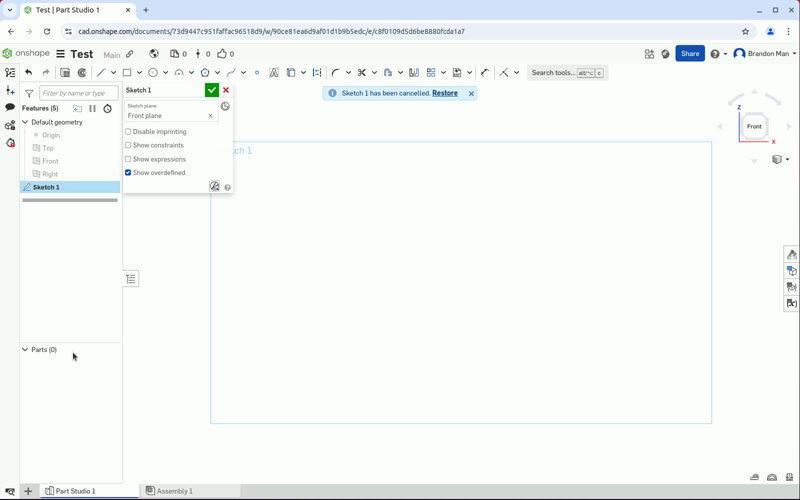
key(y)
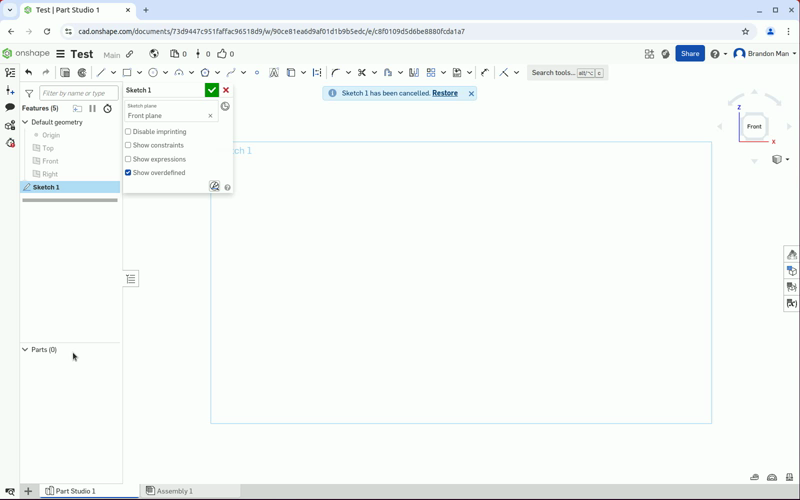
key(c)
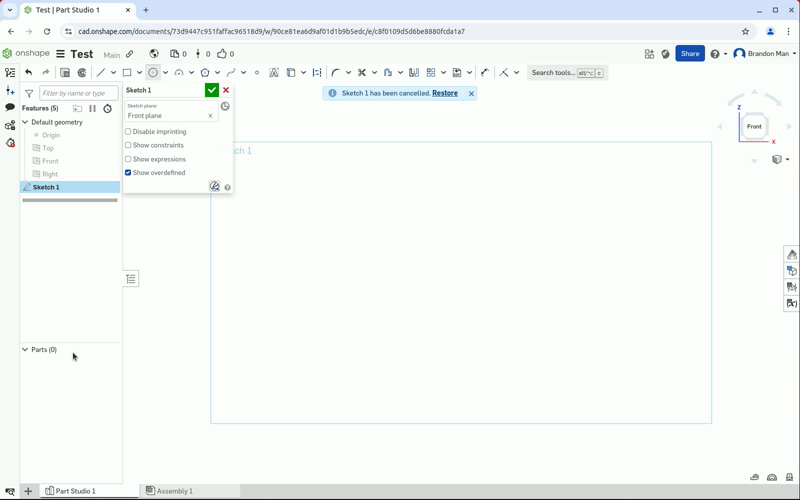
key_down(shift)
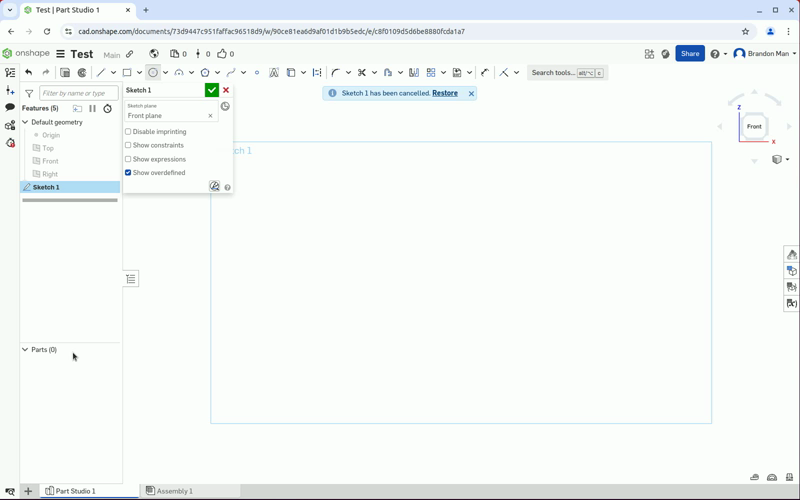
mouse_move(461, 282)
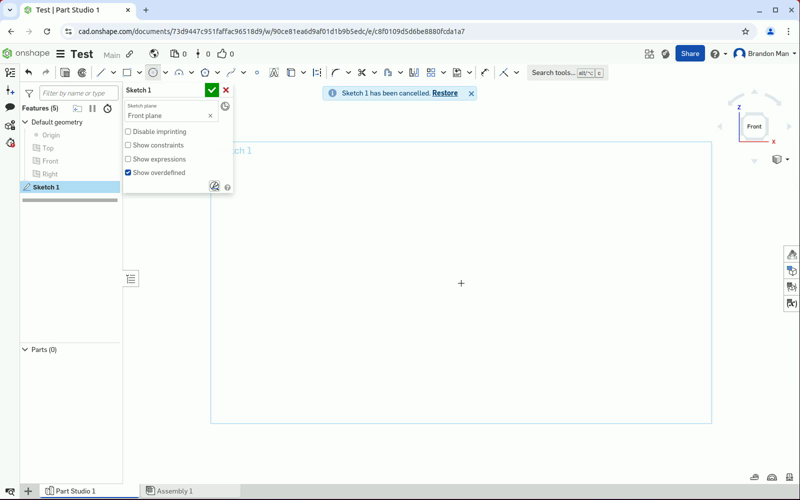
click(461, 282)
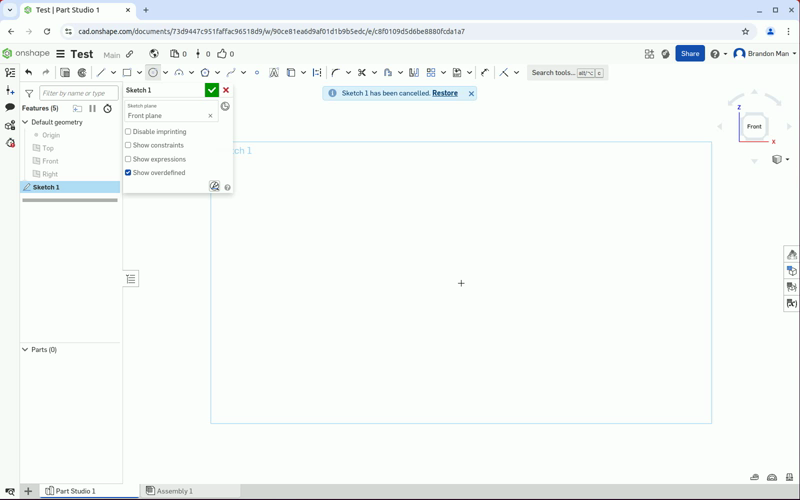
key_up(shift)
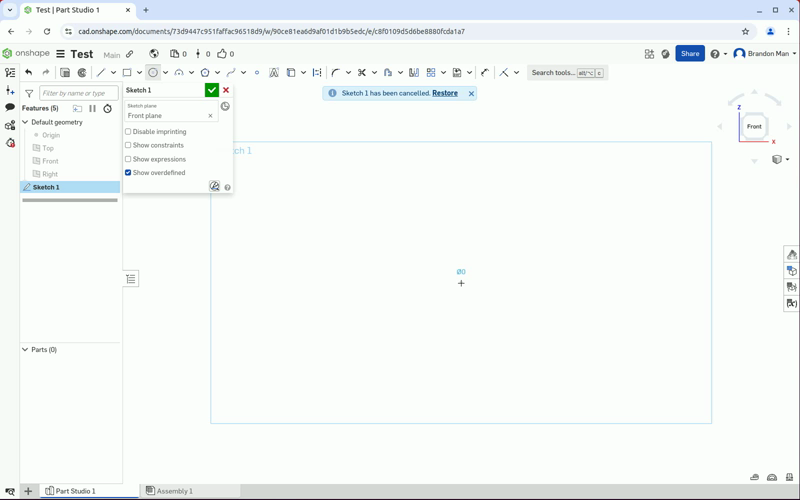
mouse_move(518, 282)
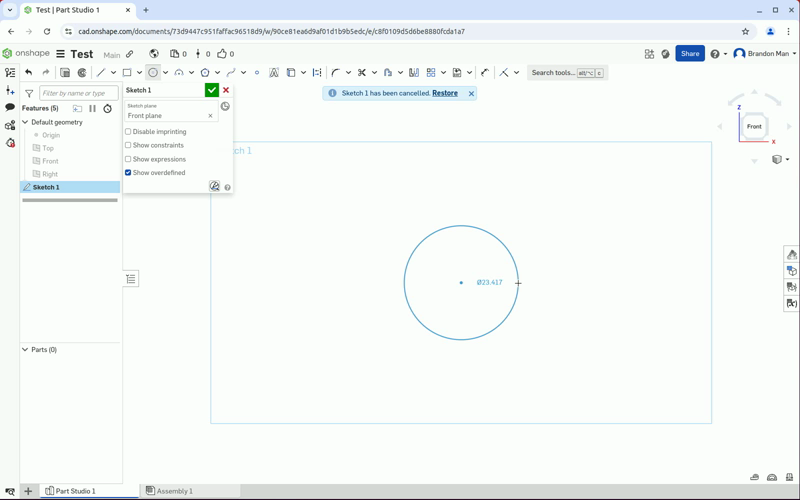
click(518, 282)
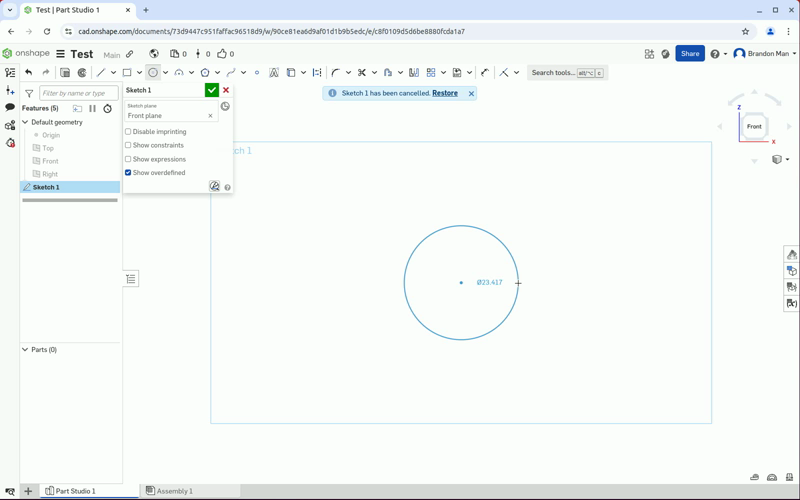
key(esc)
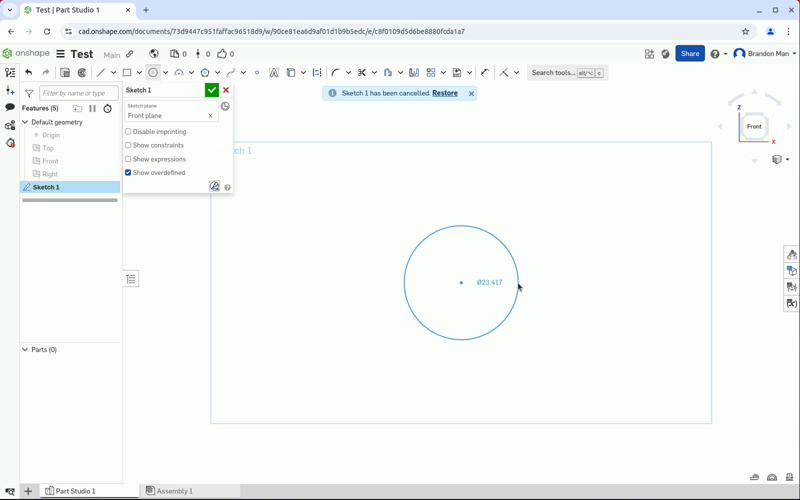
key(c)
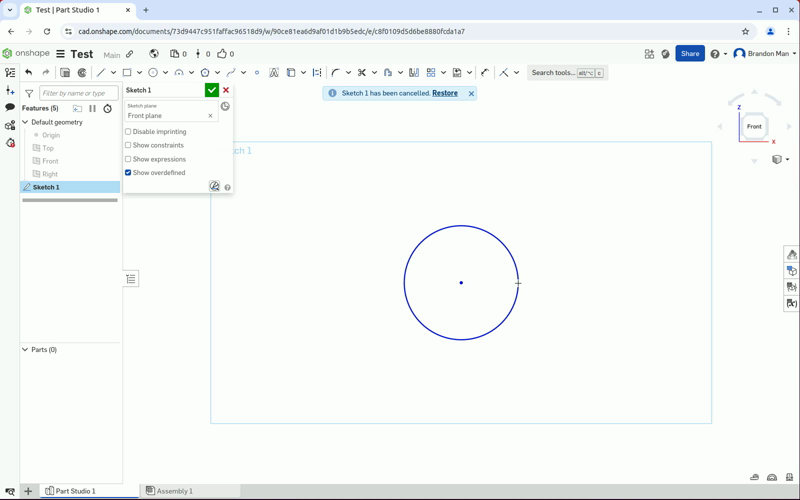
key_down(shift)
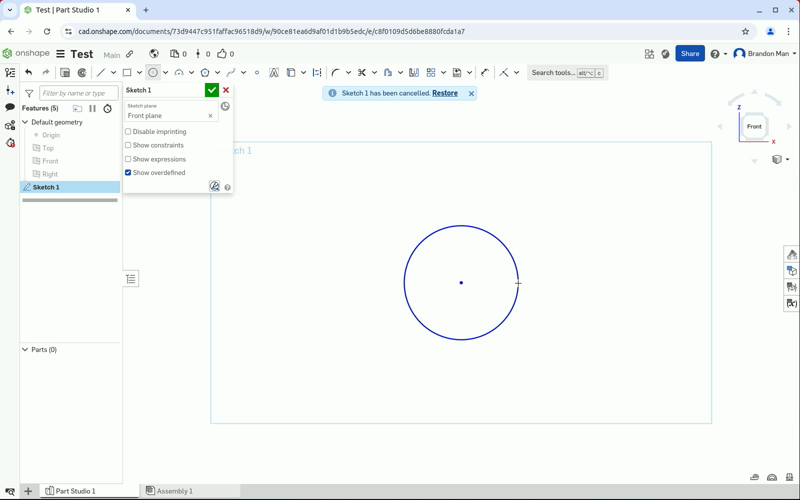
mouse_move(461, 282)
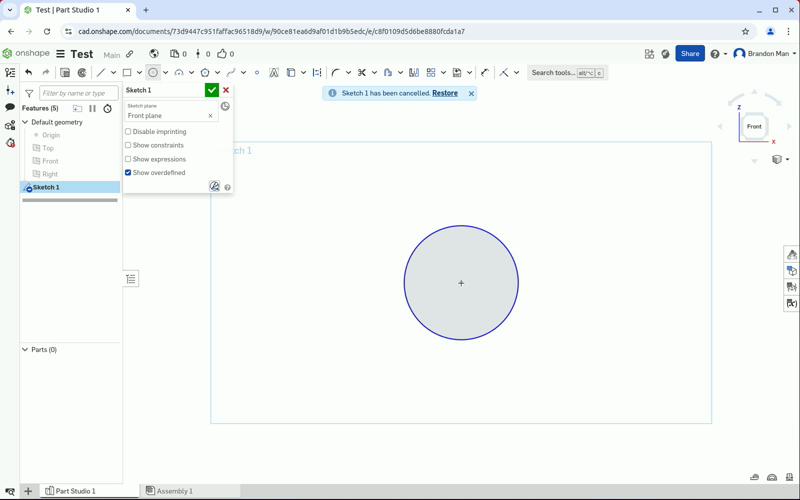
click(461, 282)
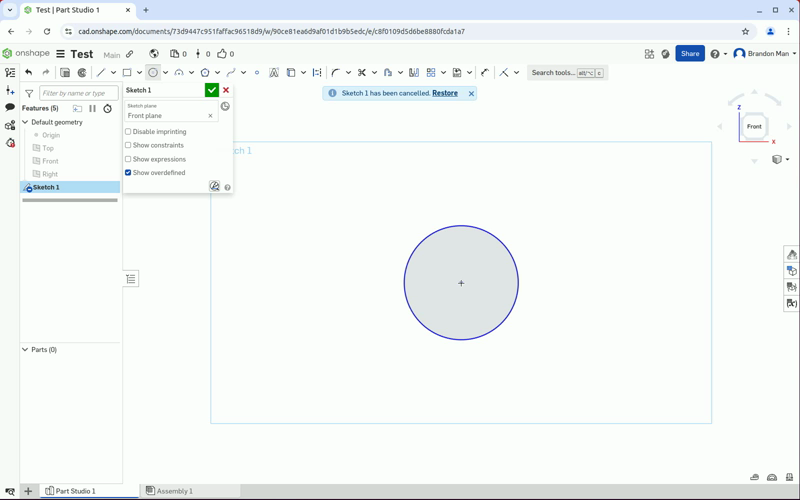
key_up(shift)
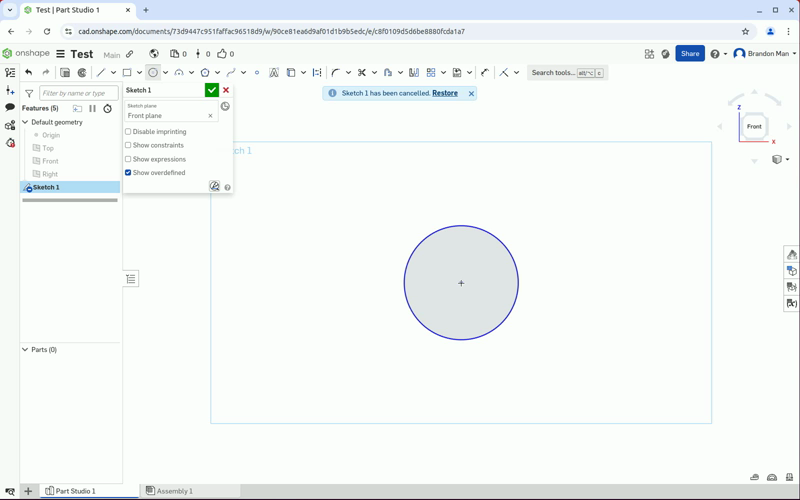
mouse_move(489, 282)
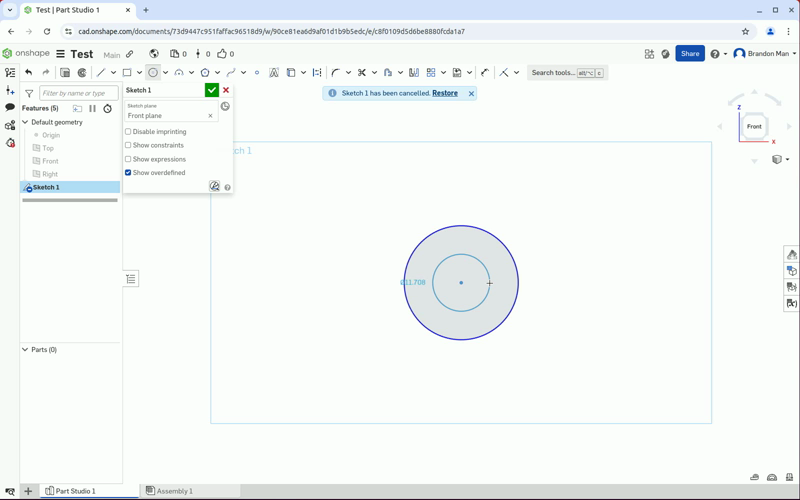
click(489, 282)
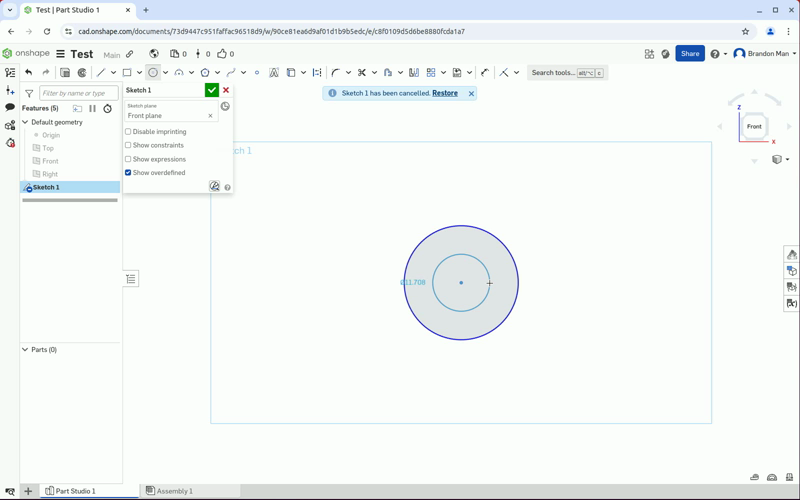
key(esc)
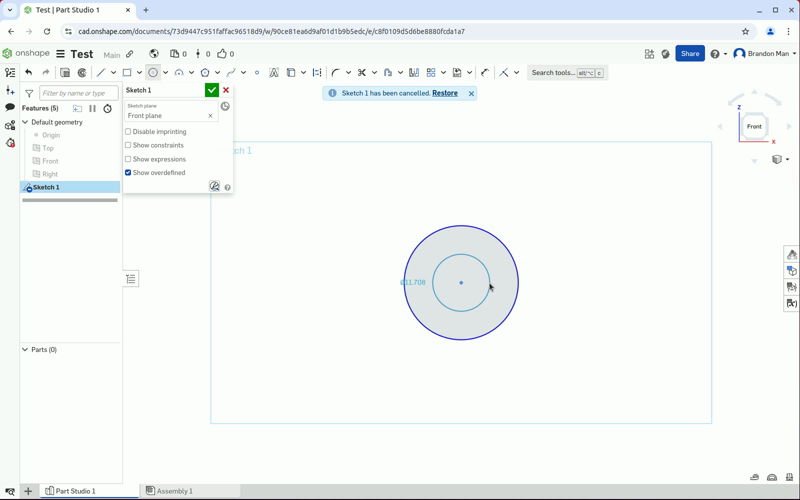
mouse_move(471, 248)
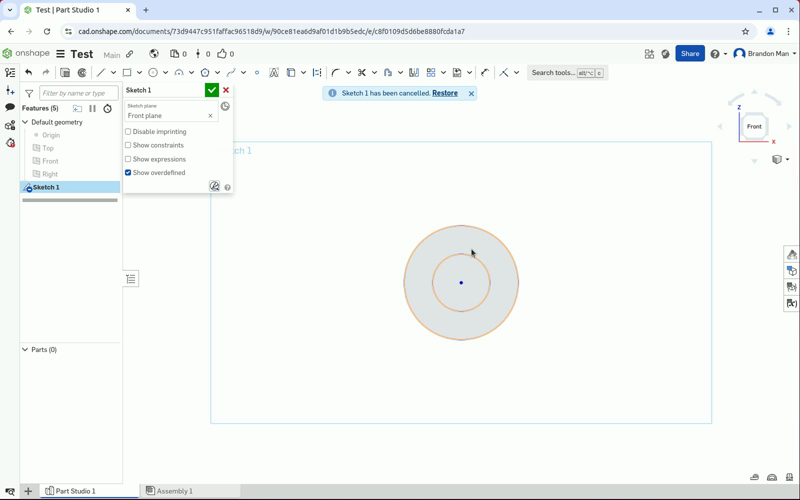
click(471, 248)
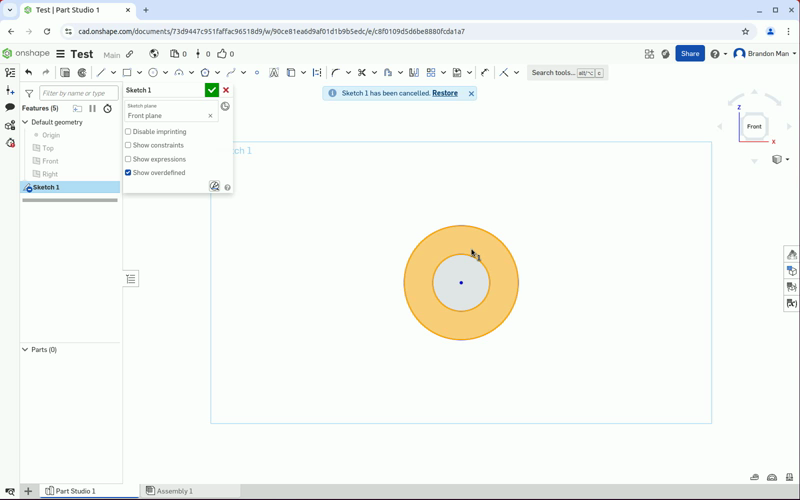
mouse_move(73, 352)
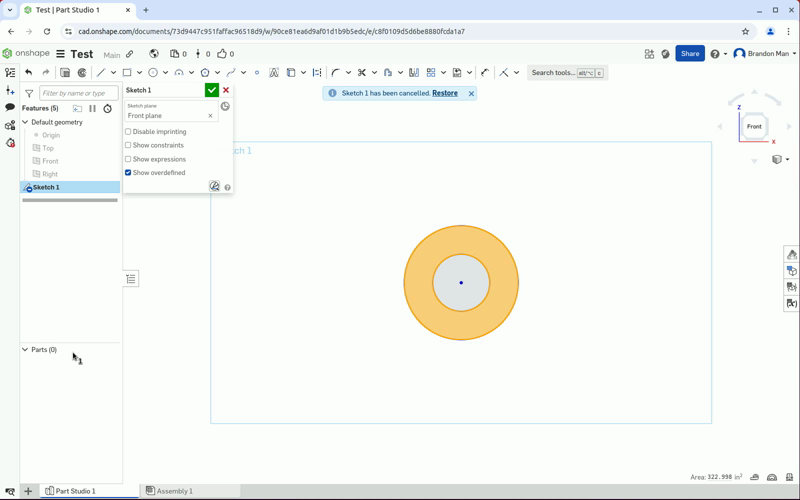
key(shift+y)
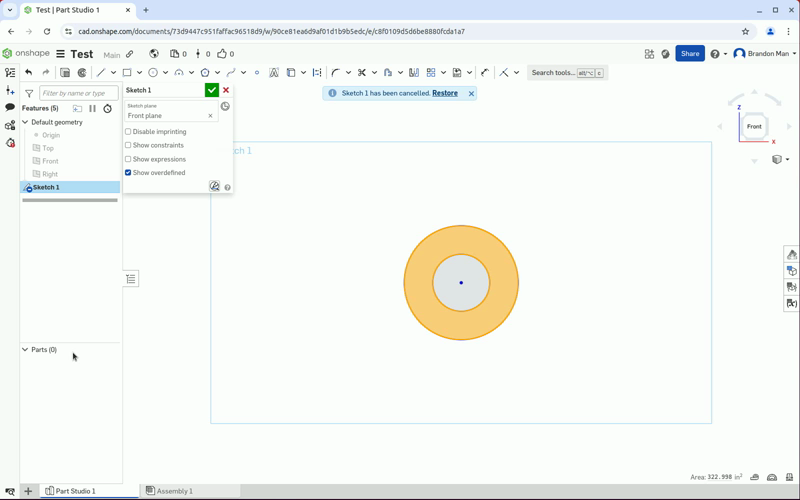
key(shift+e)
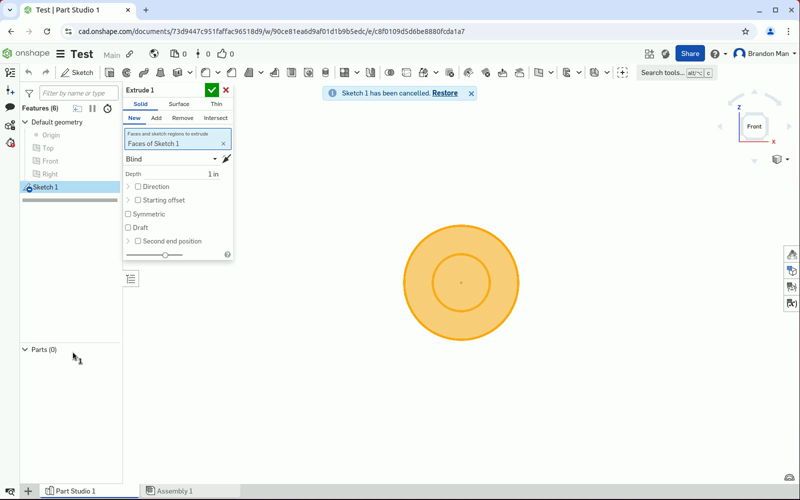
mouse_move(143, 106)
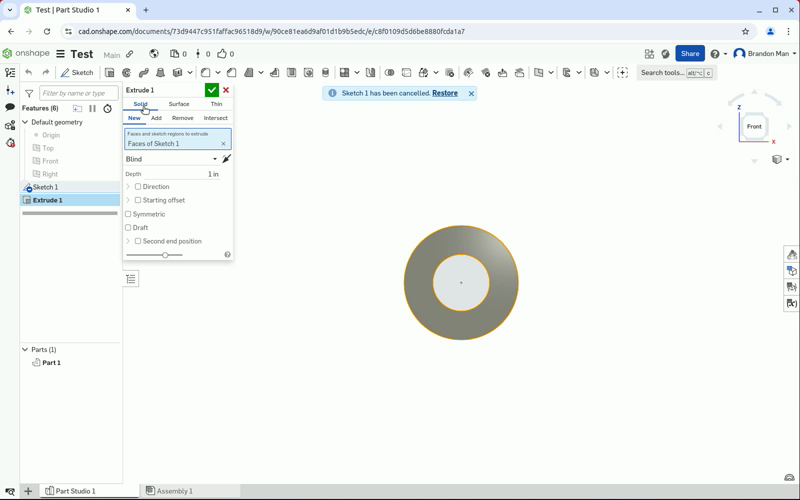
click(143, 106)
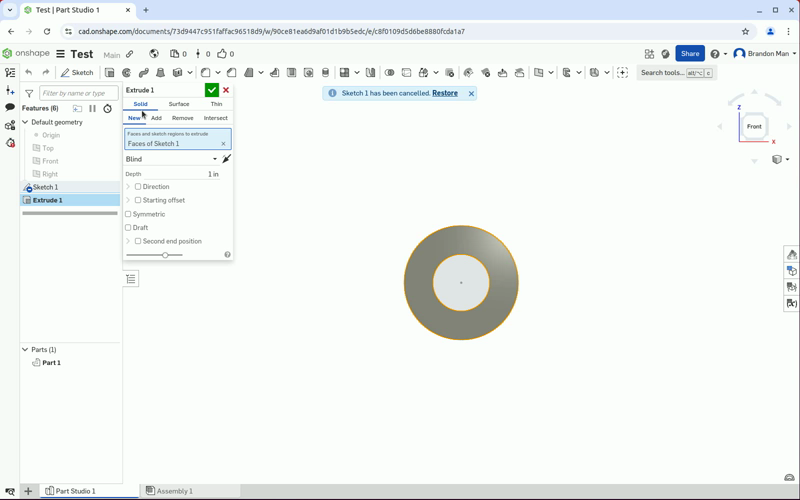
mouse_move(137, 120)
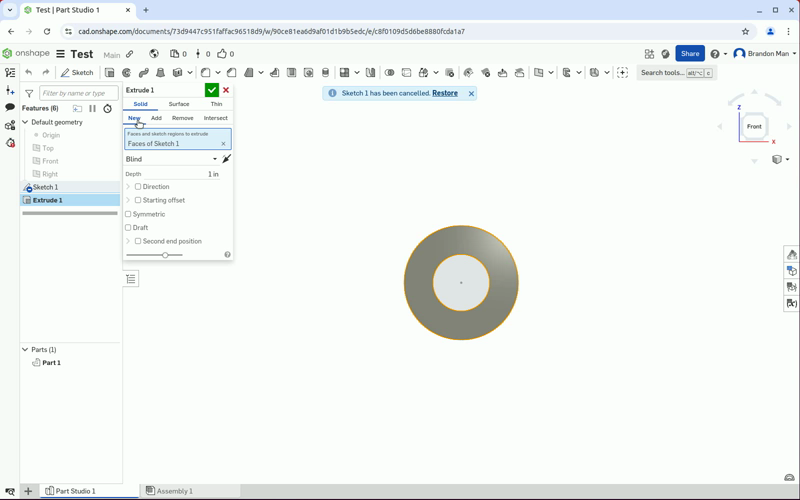
click(137, 120)
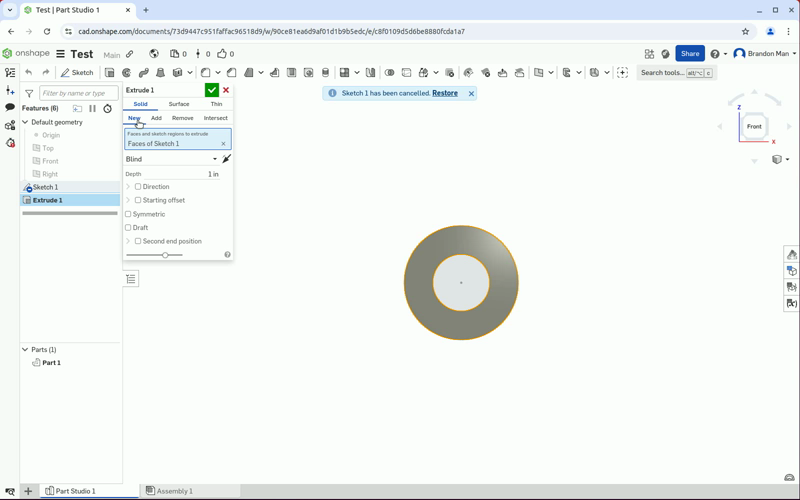
key(tab, 4)
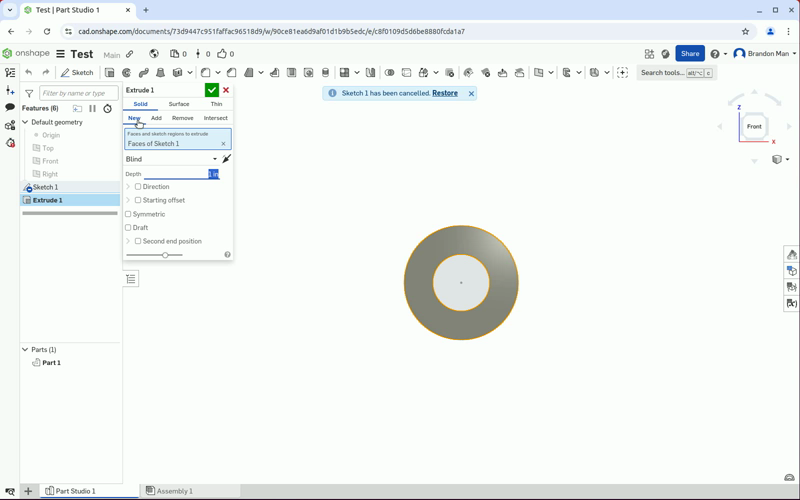
text(23.108)
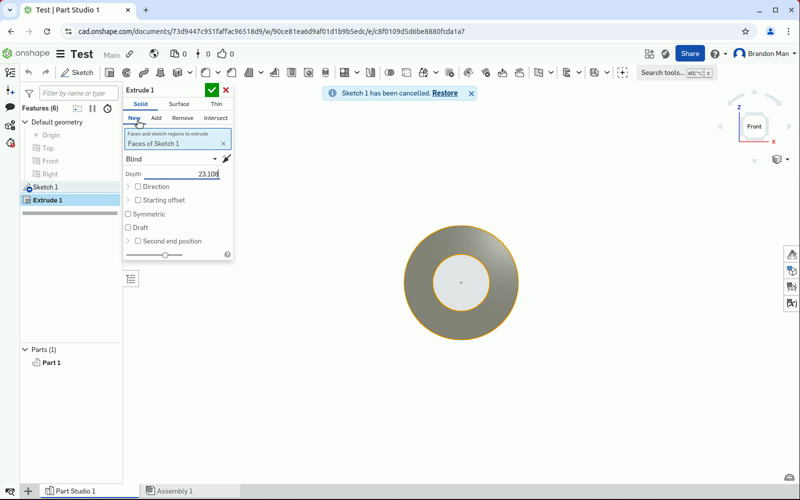
key(enter)
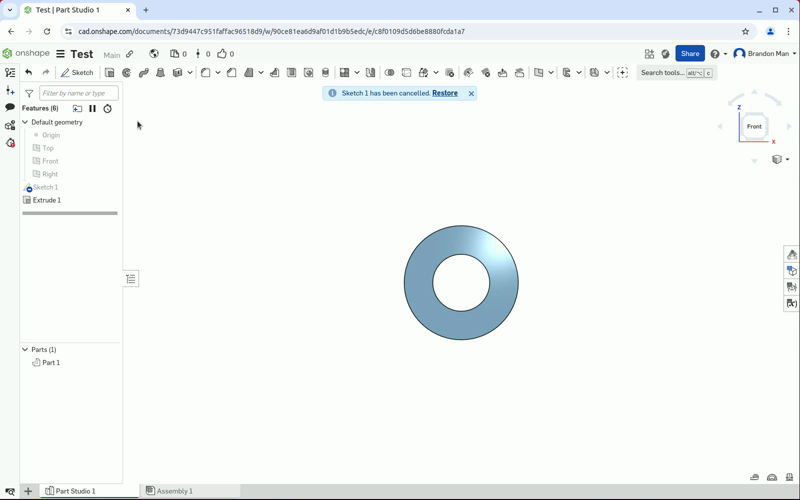
key(shift+h)
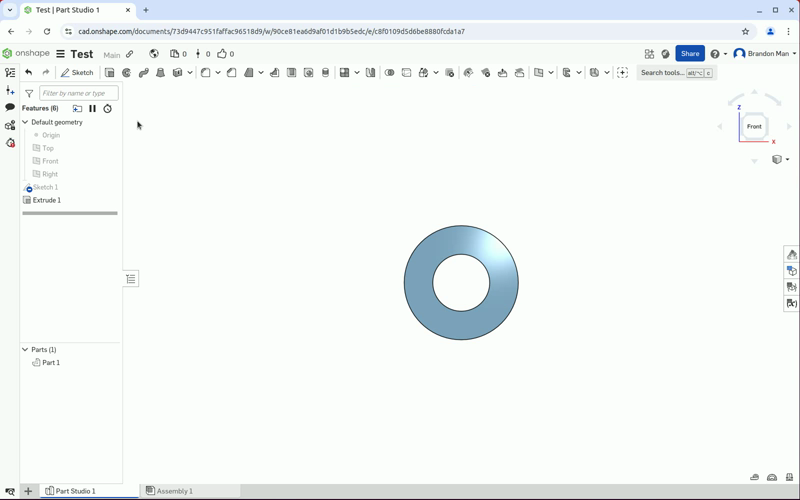
key(shift+h)
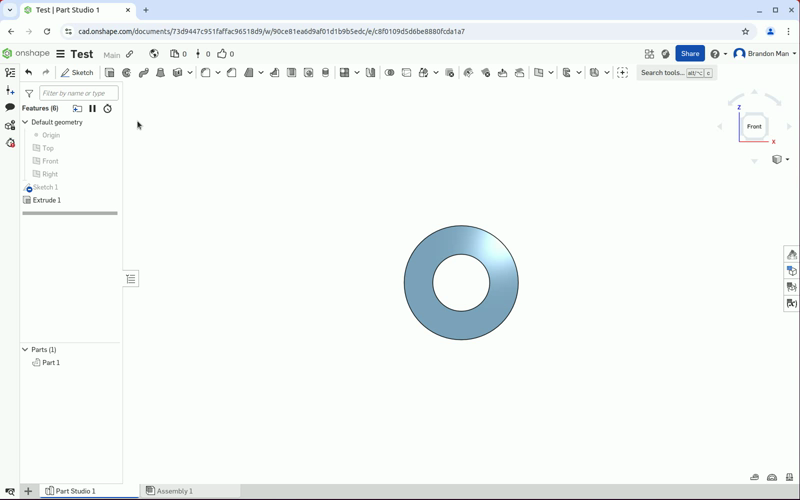
mouse_move(73, 189)
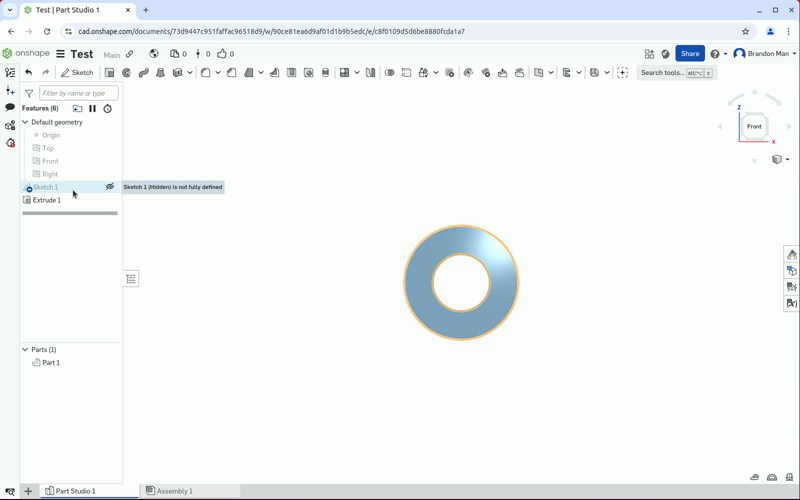
click(73, 189)
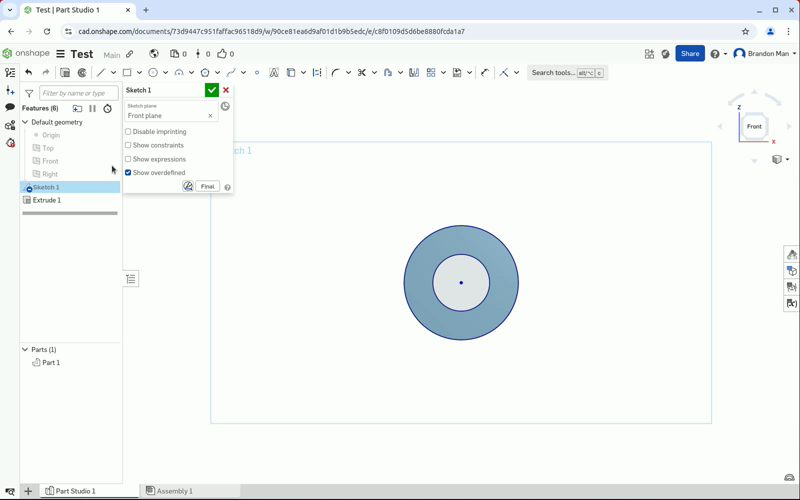
mouse_move(229, 92)
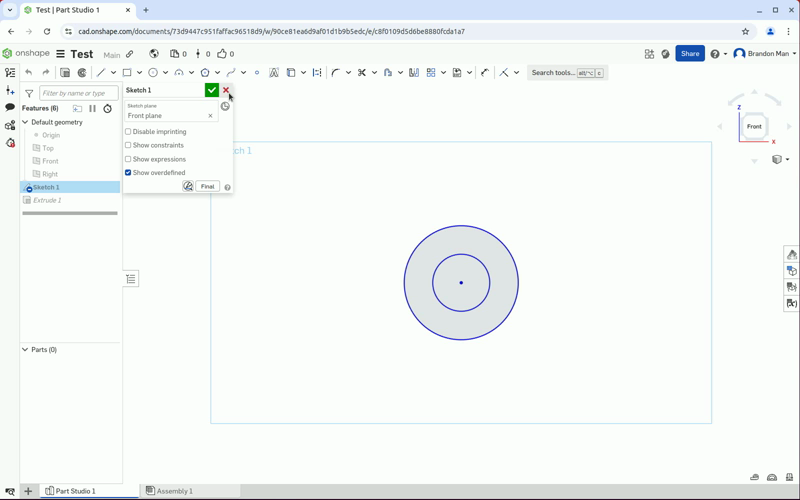
click(229, 92)
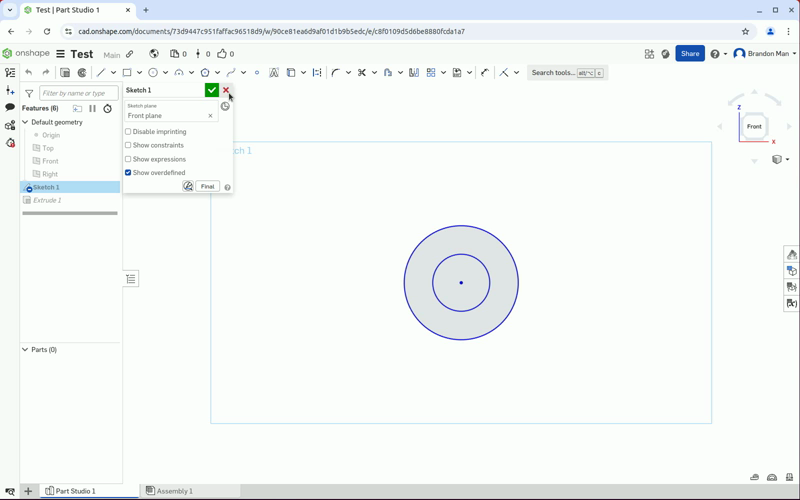
key(shift+s)
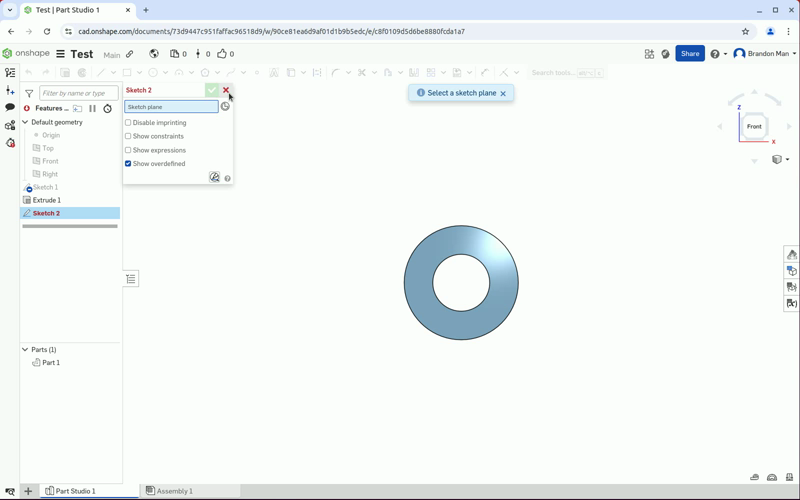
mouse_move(73, 163)
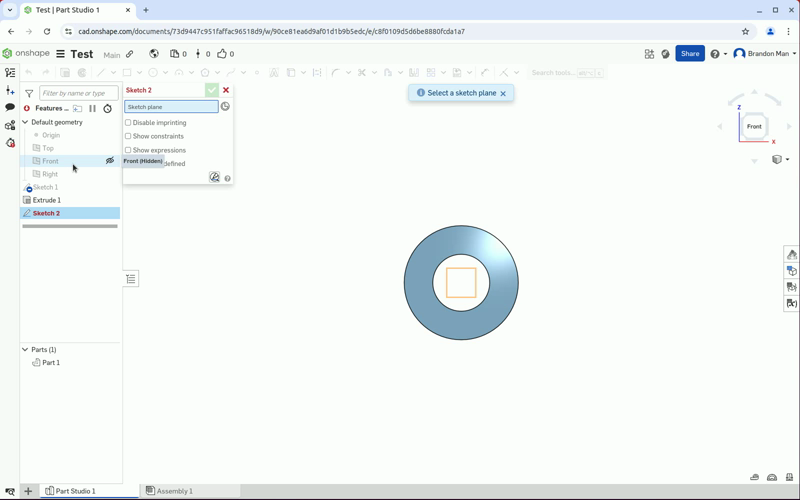
click(73, 163)
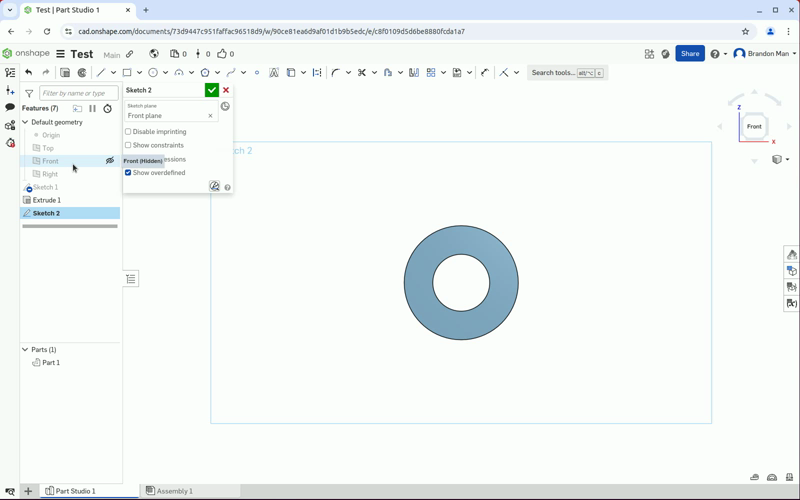
mouse_move(73, 352)
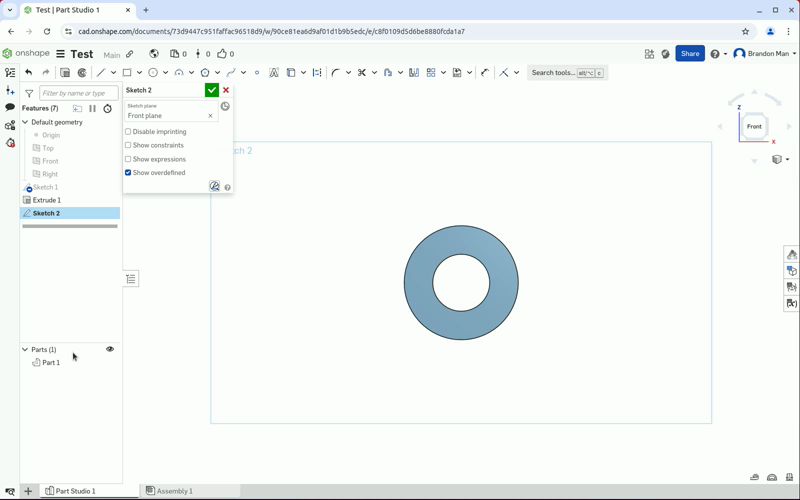
key(y)
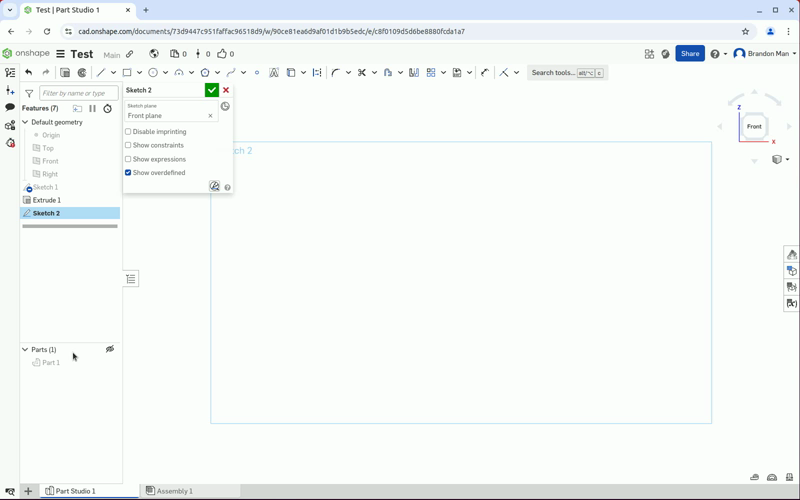
key(l)
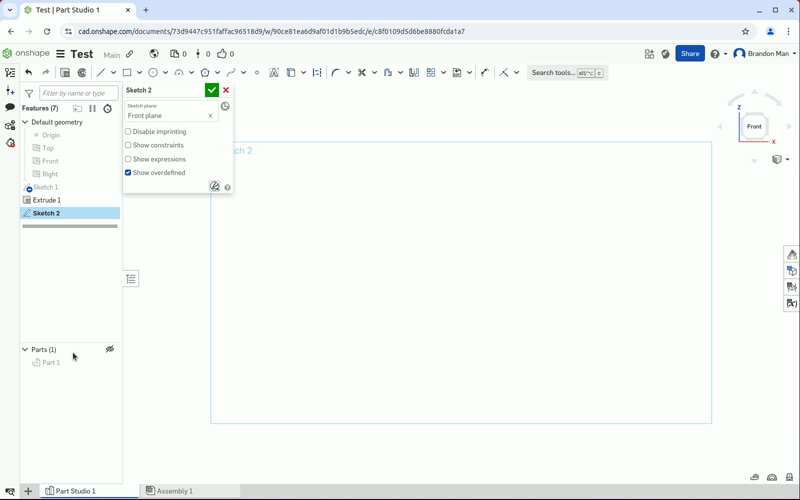
key_down(shift)
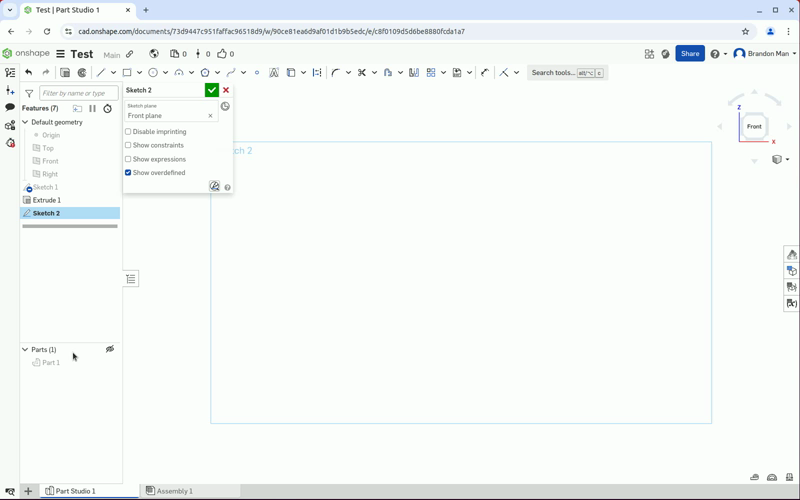
mouse_move(460, 339)
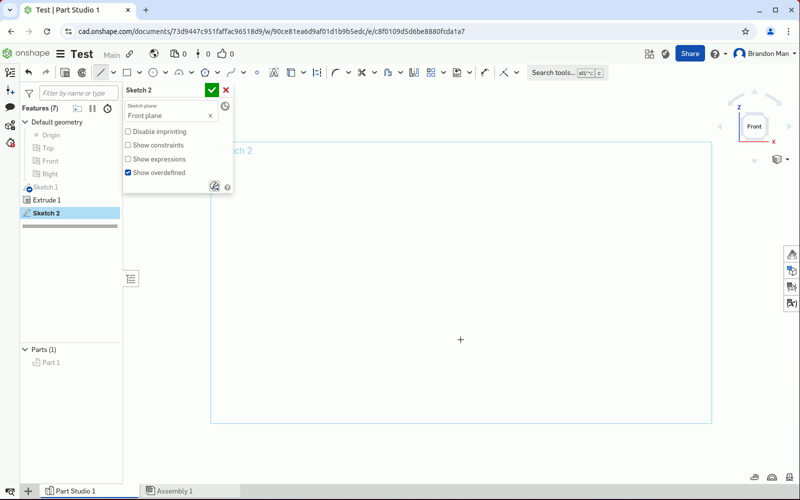
click(460, 339)
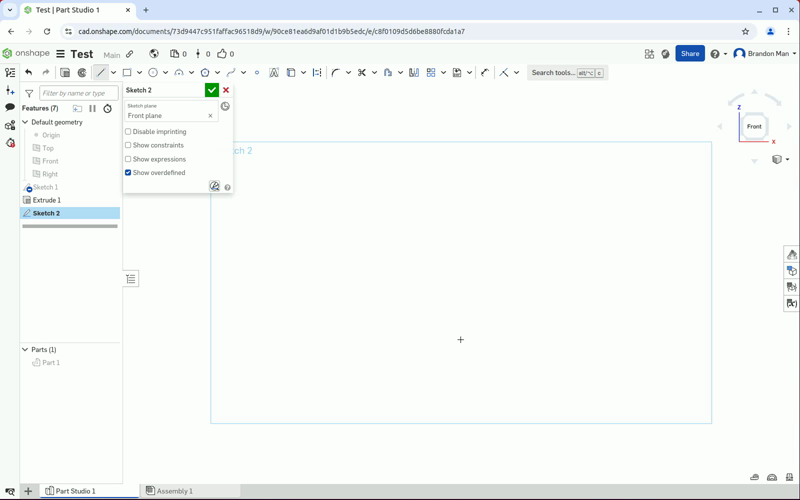
key_up(shift)
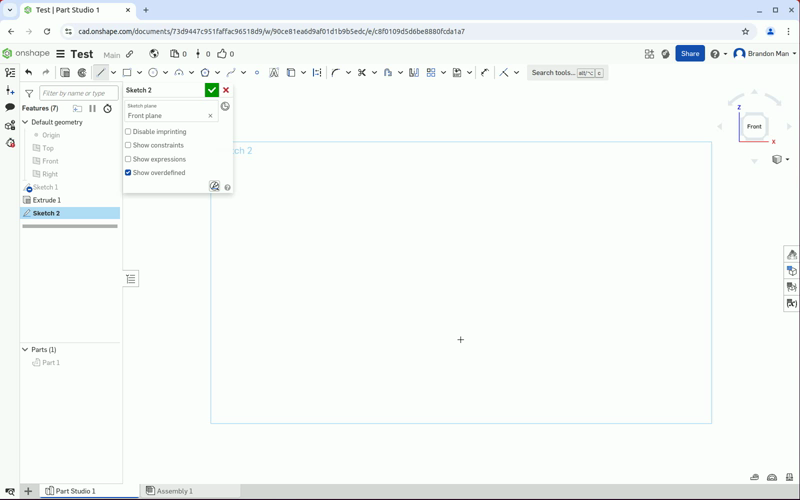
key_down(shift)
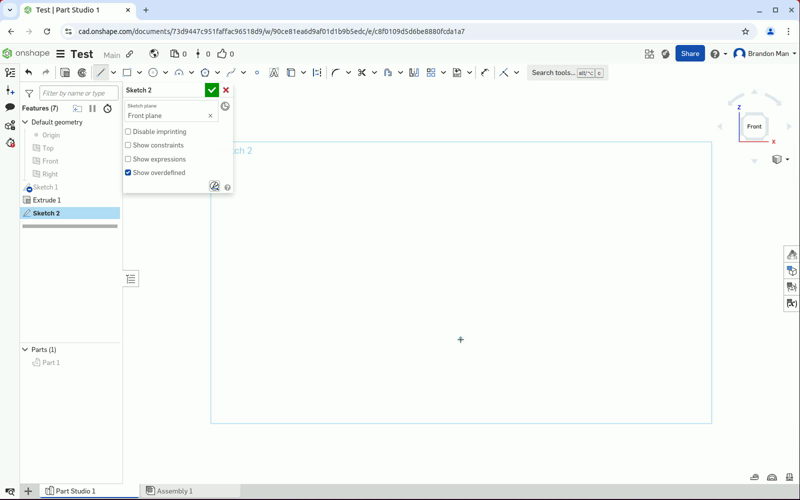
mouse_move(544, 339)
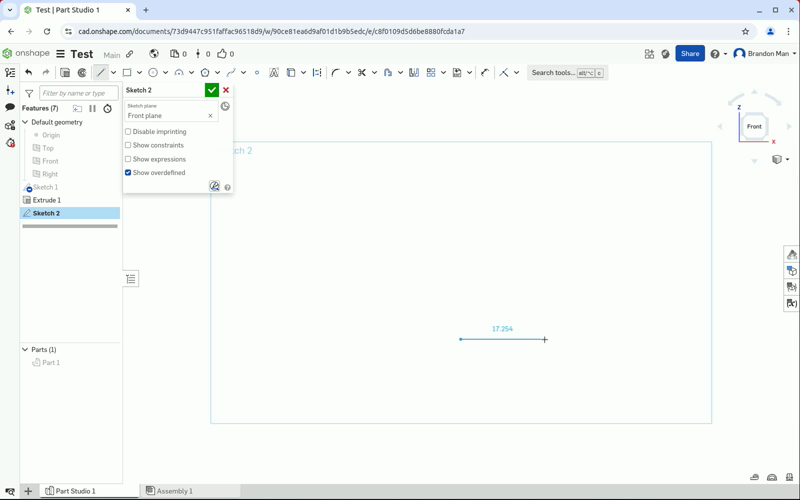
click(544, 339)
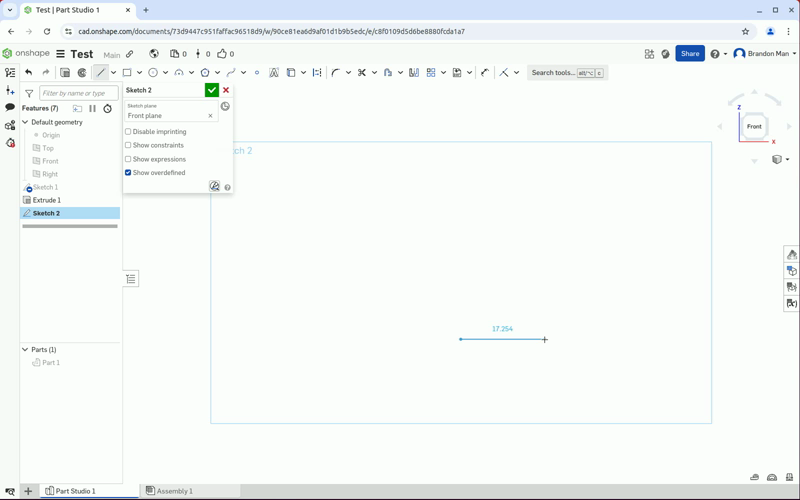
key_up(shift)
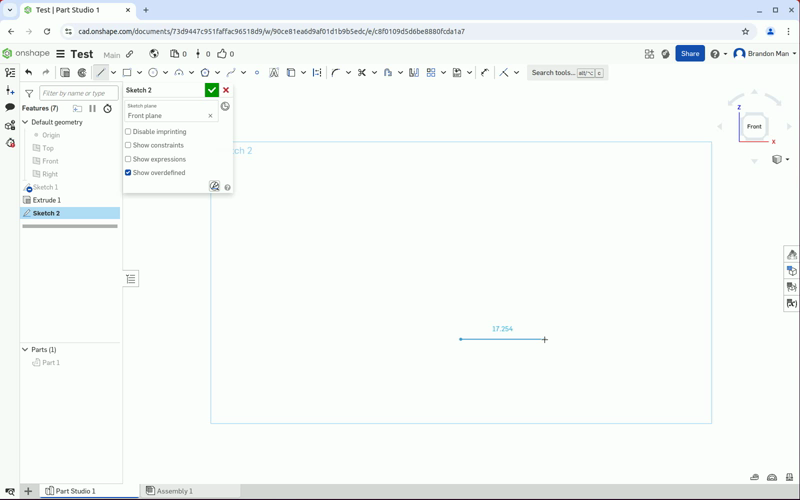
key_down(shift)
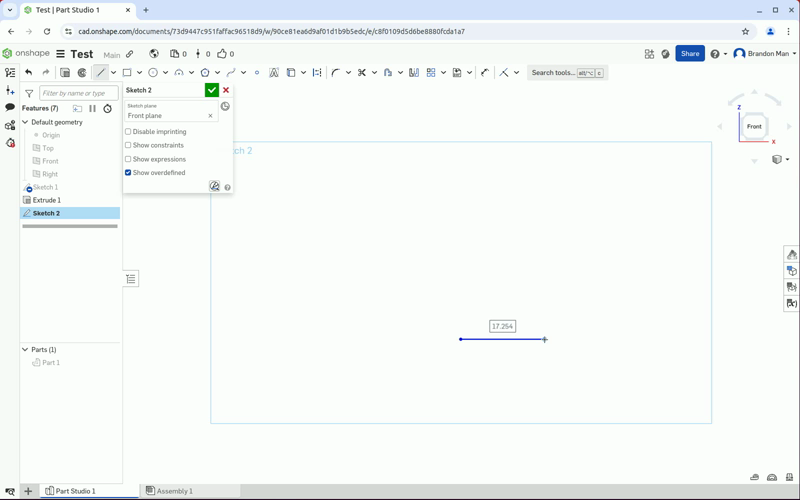
mouse_move(574, 339)
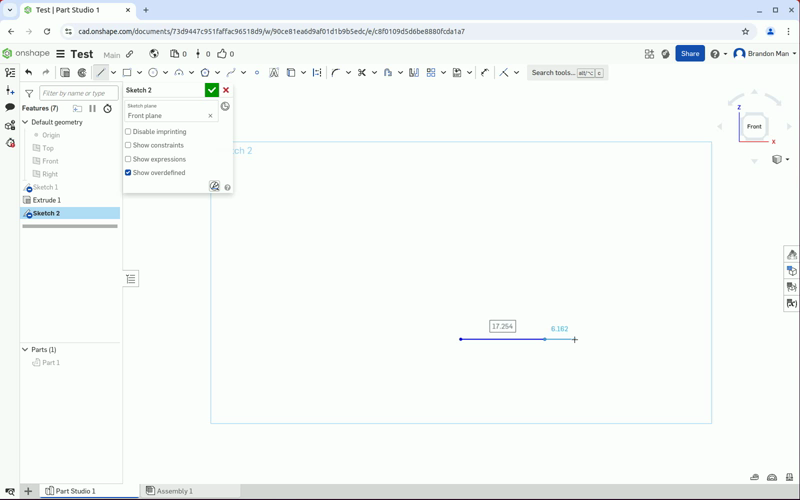
mouse_move(573, 310)
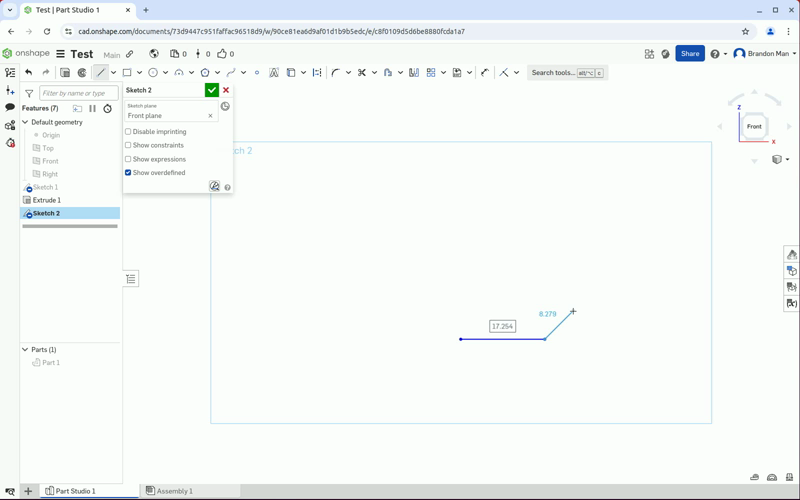
click(573, 310)
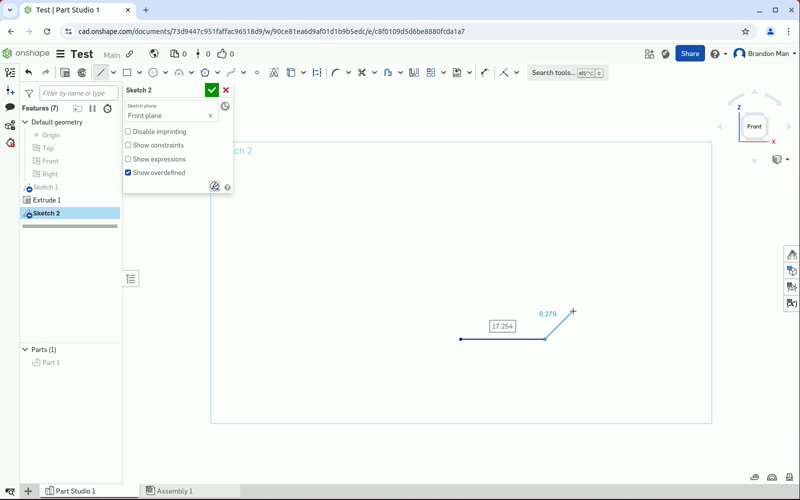
key_up(shift)
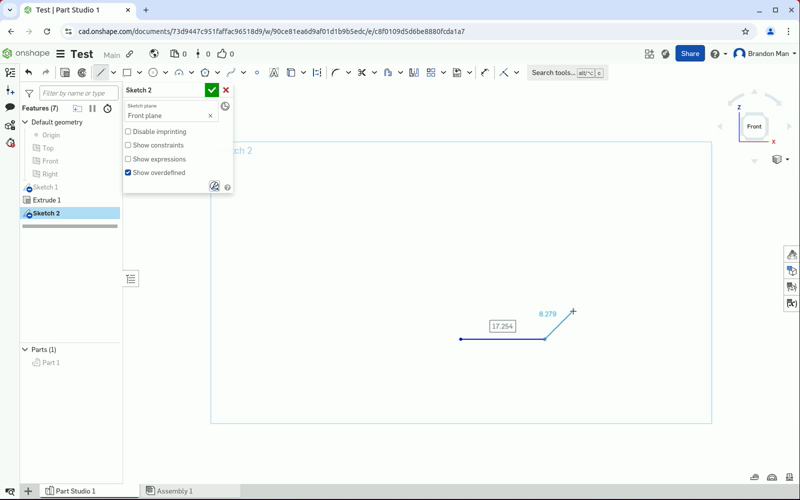
key_down(shift)
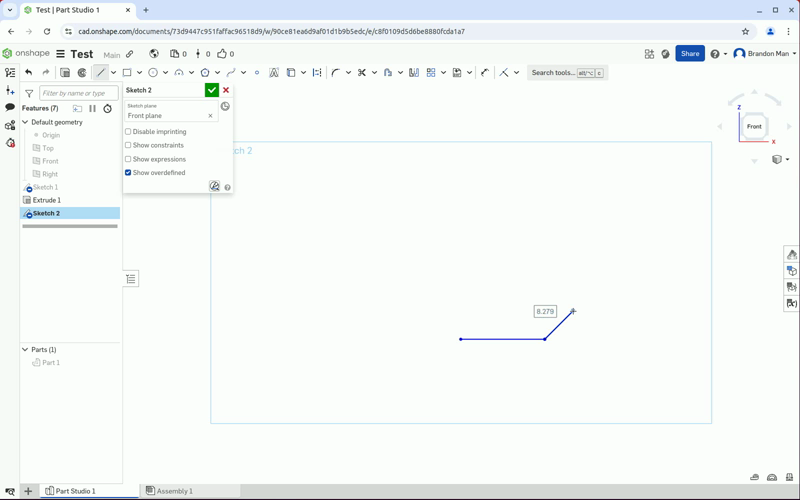
mouse_move(589, 310)
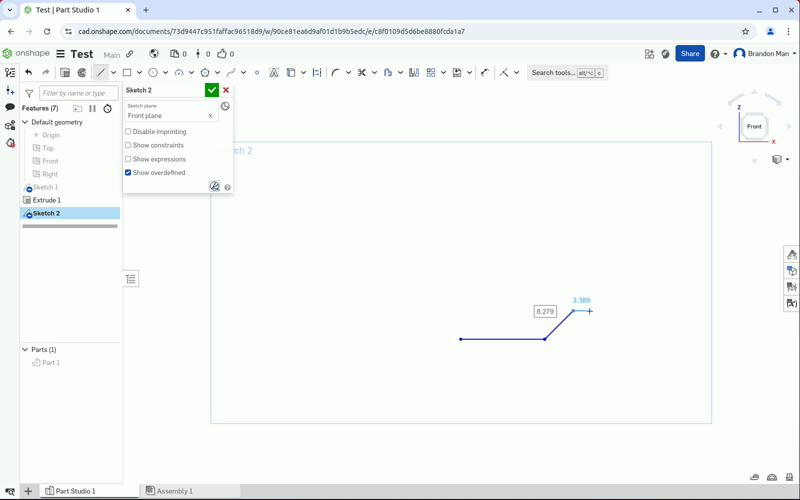
mouse_move(573, 255)
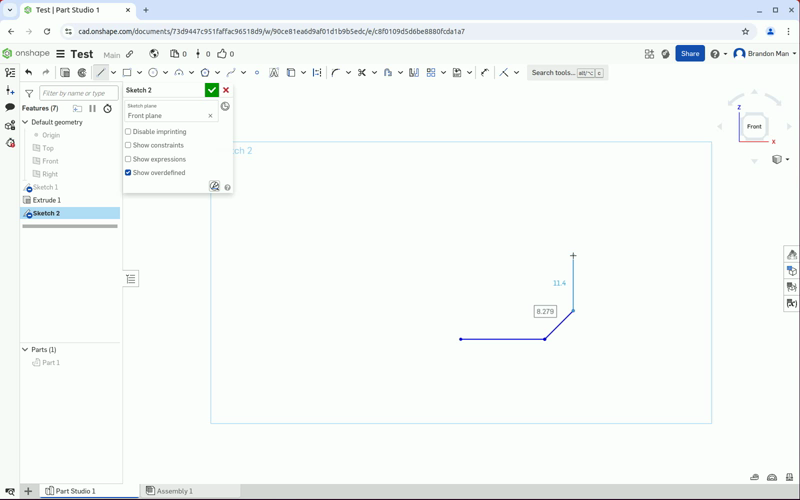
click(573, 255)
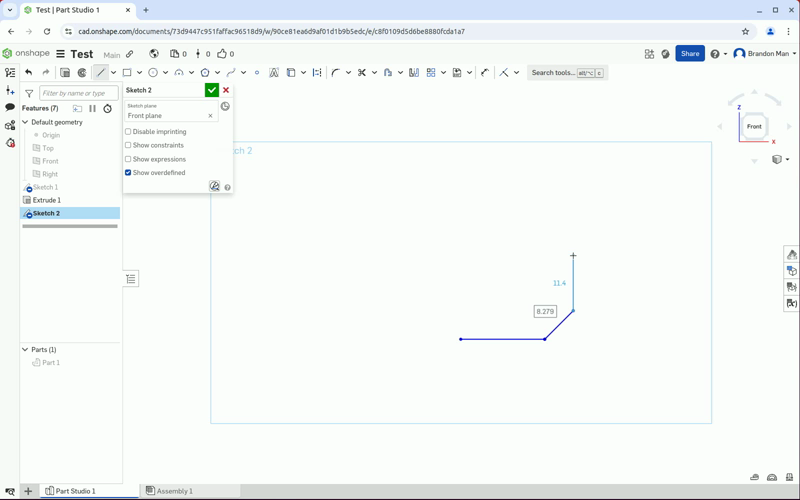
key_up(shift)
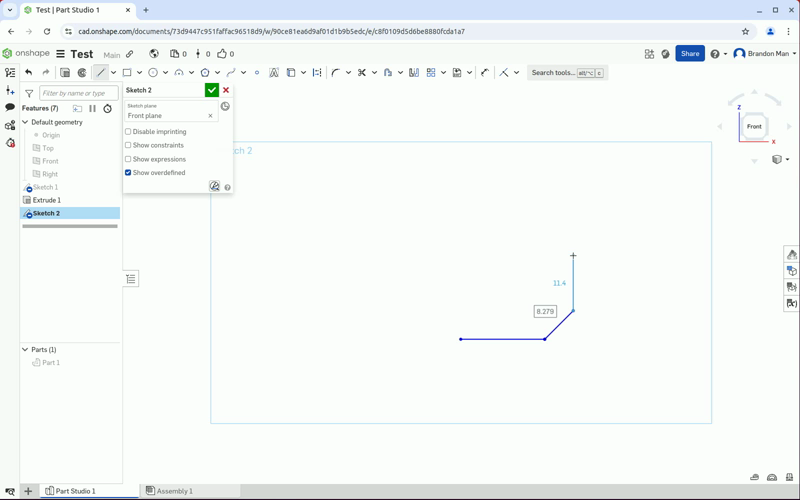
key_down(shift)
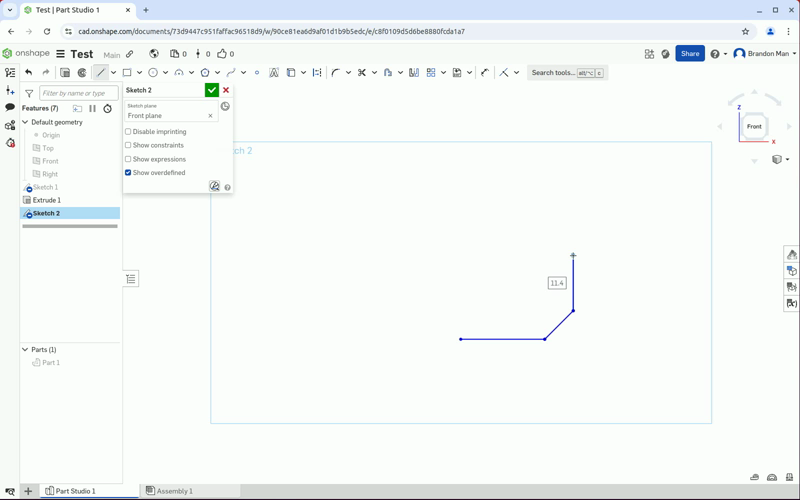
mouse_move(589, 255)
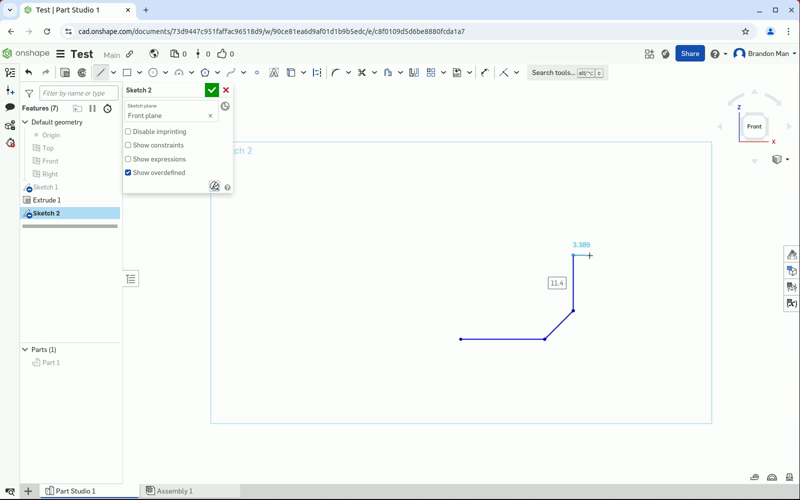
mouse_move(544, 226)
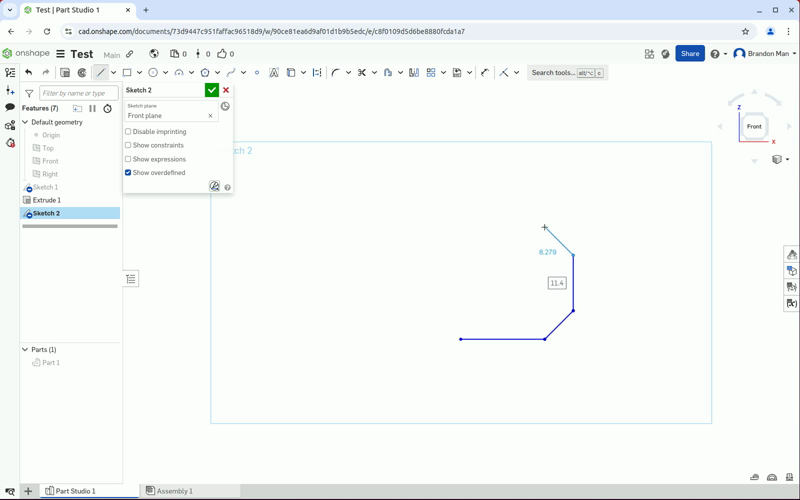
click(544, 226)
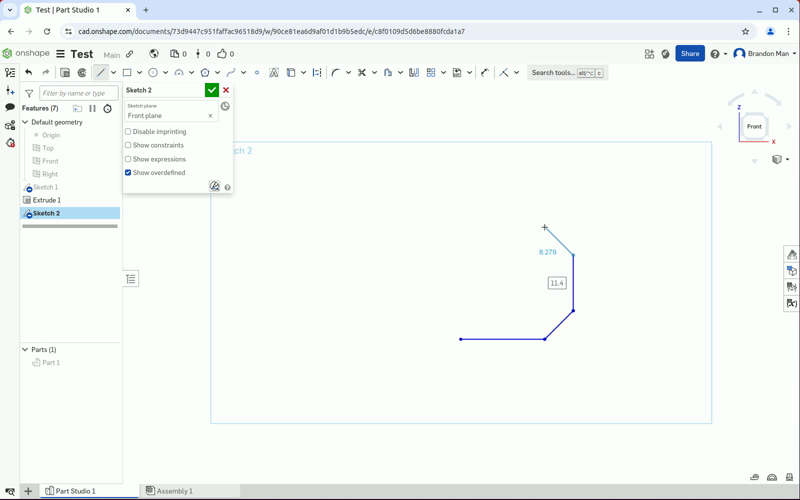
key_up(shift)
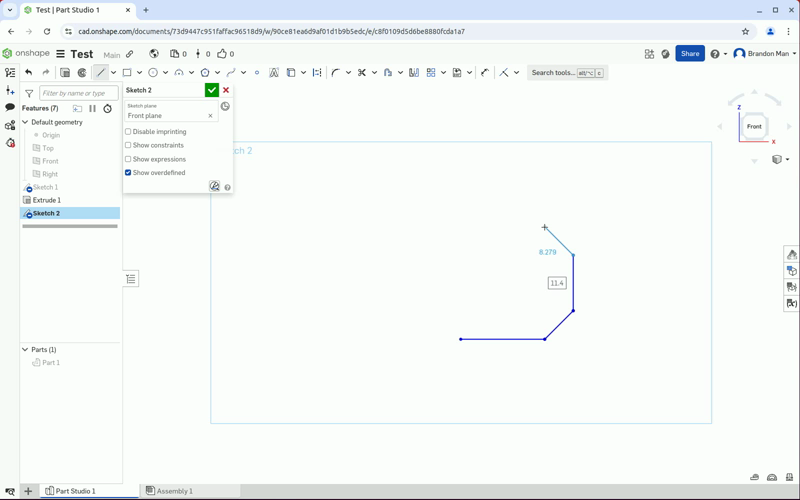
key_down(shift)
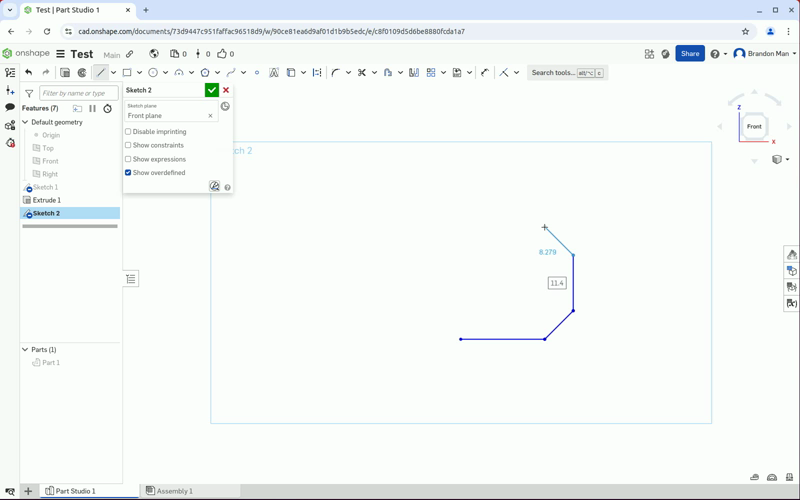
mouse_move(460, 226)
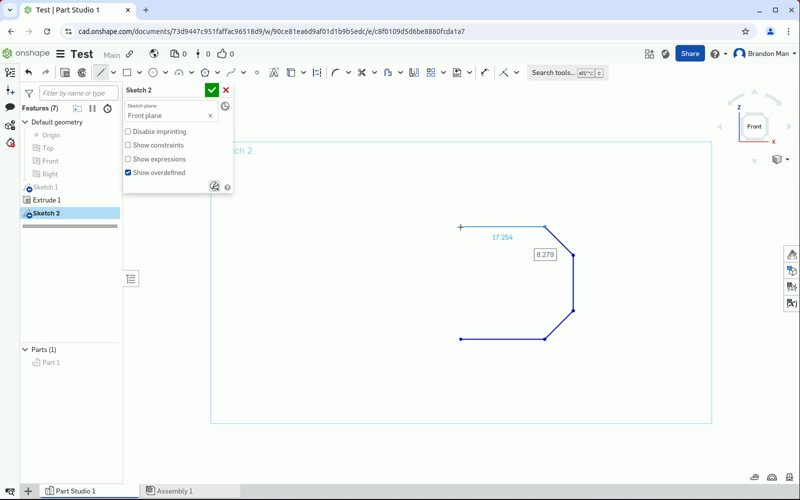
click(460, 226)
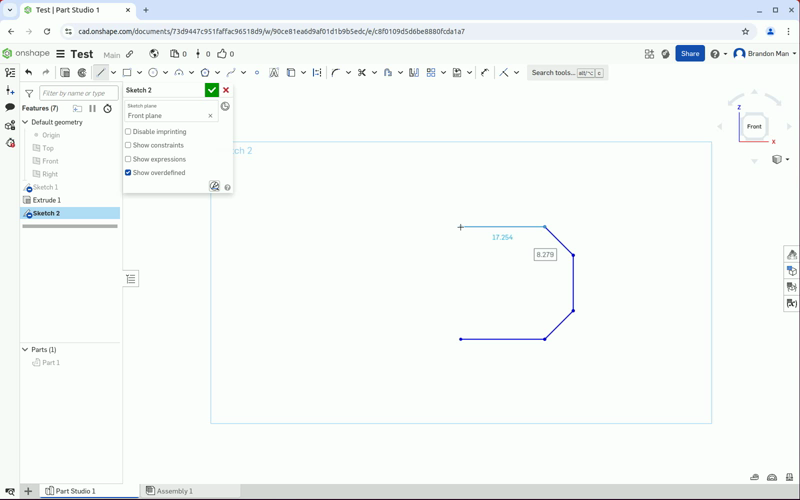
key_up(shift)
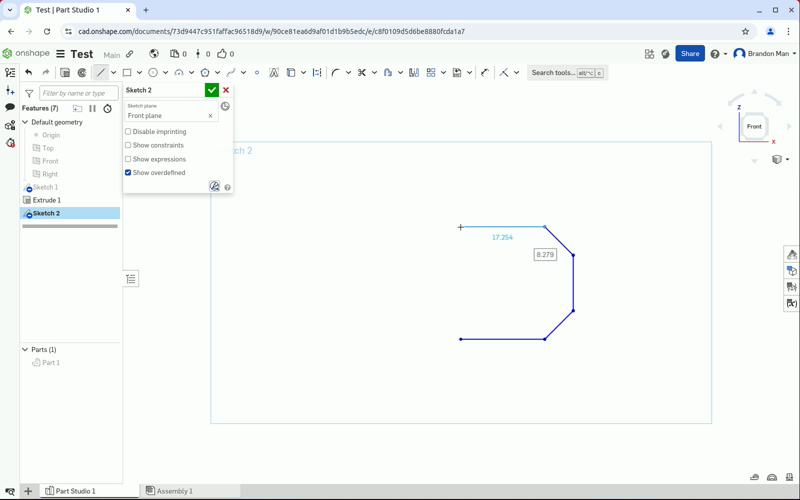
key(esc)
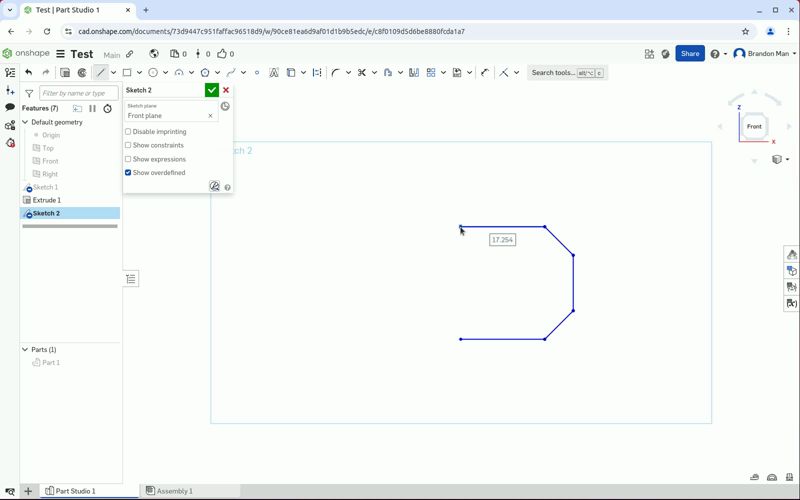
key(a)
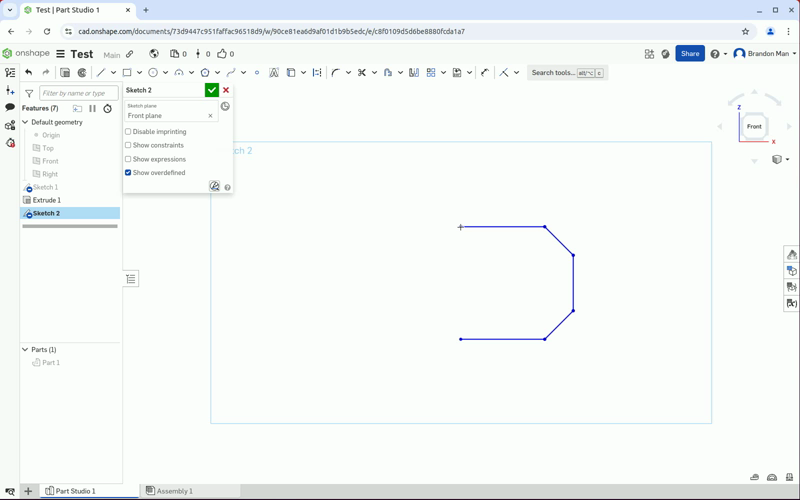
mouse_move(460, 226)
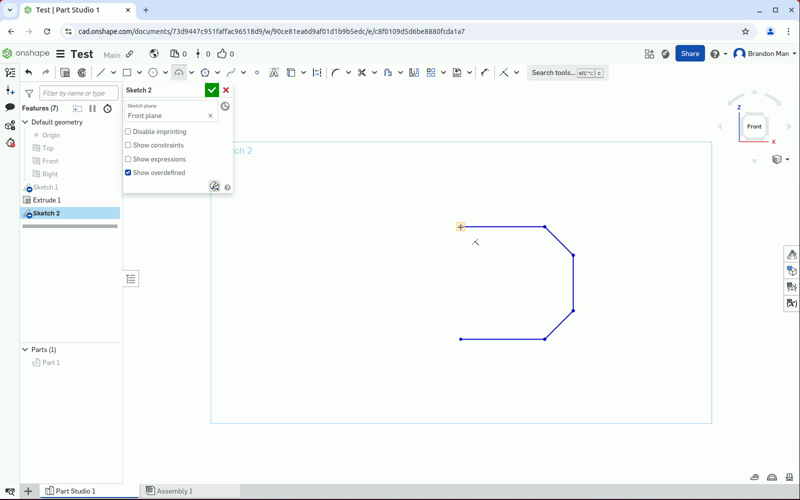
click(460, 226)
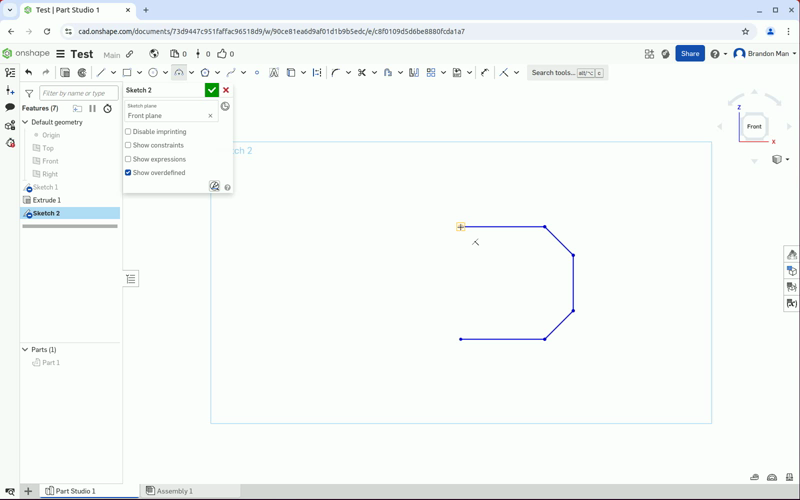
mouse_move(460, 339)
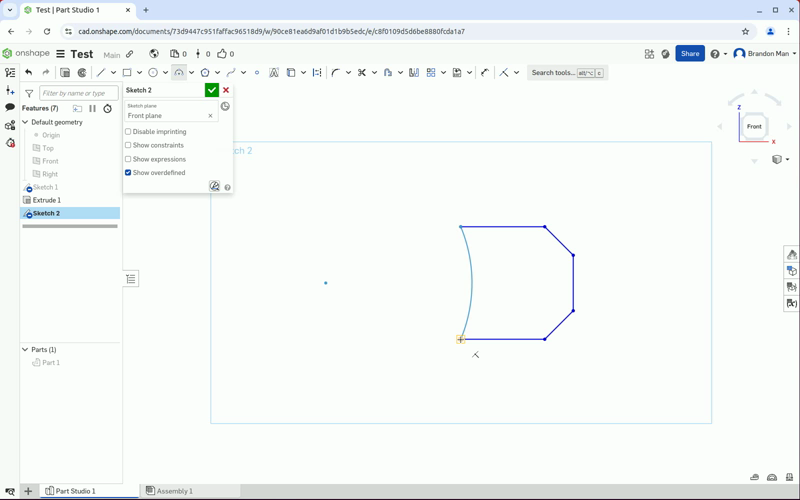
click(460, 339)
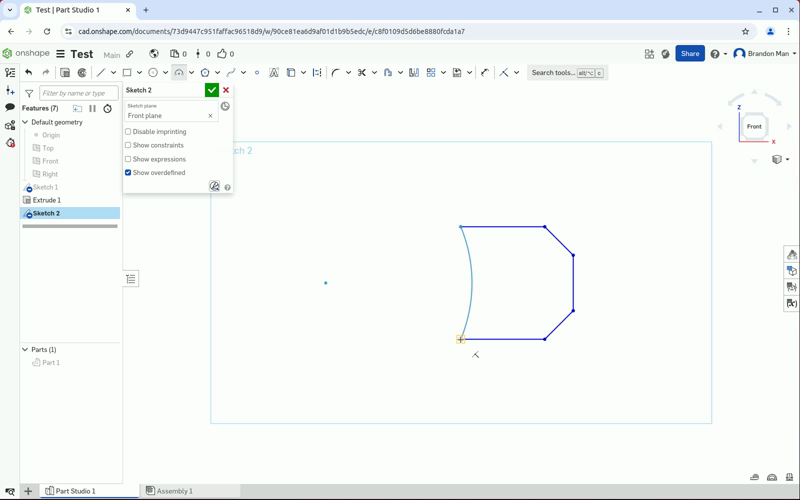
key_down(shift)
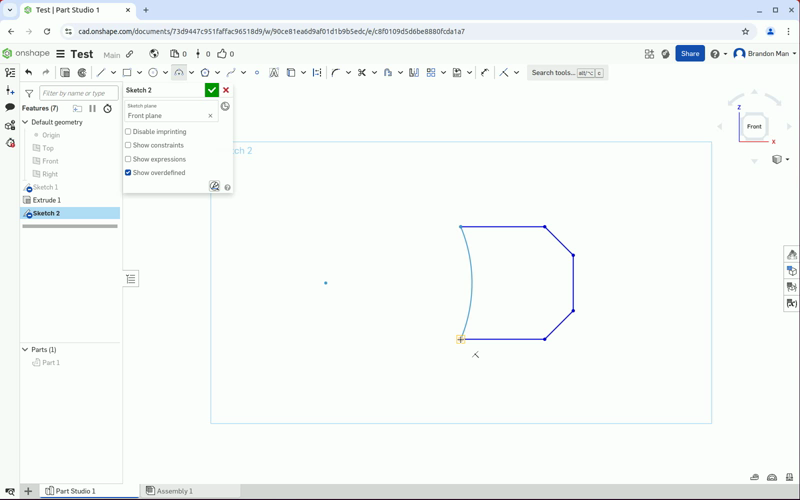
mouse_move(516, 282)
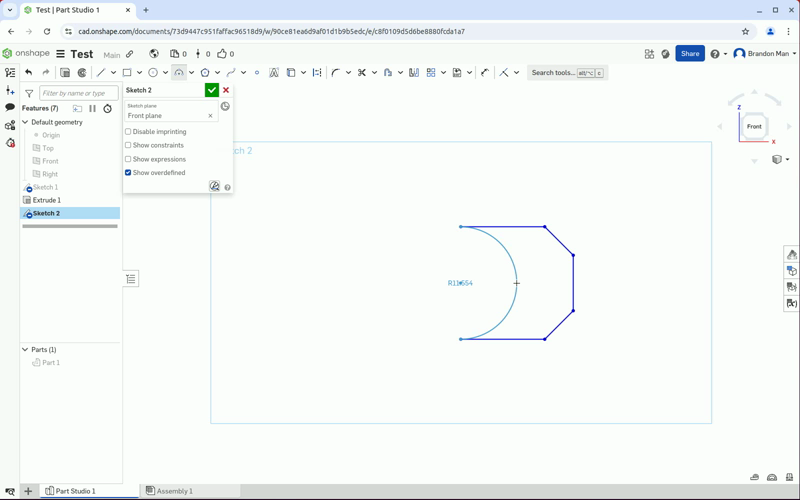
click(516, 282)
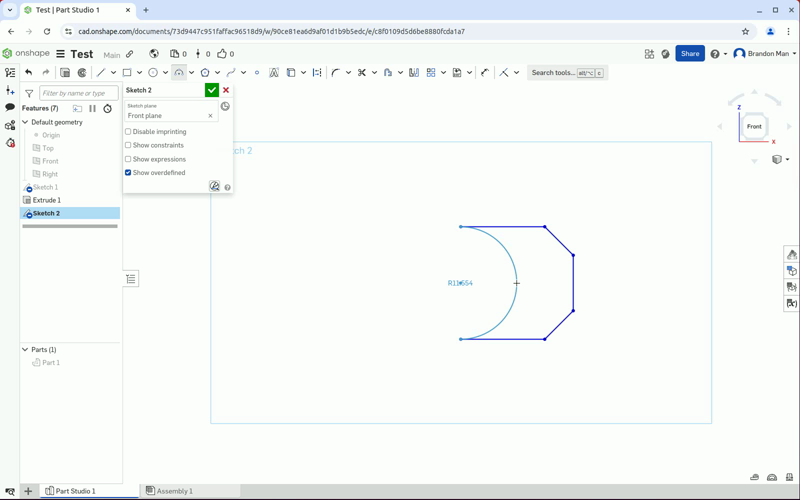
key_up(shift)
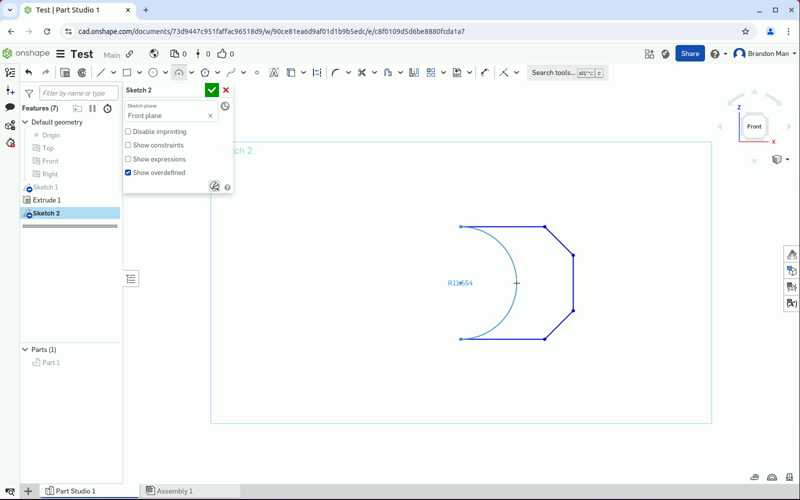
key(esc)
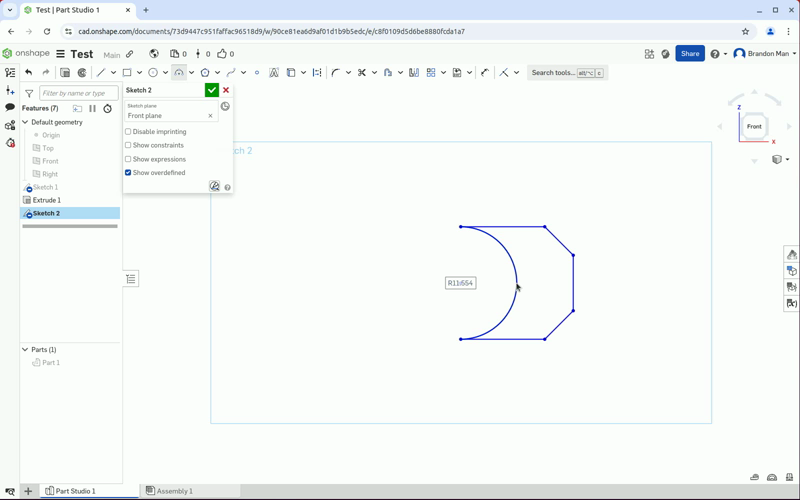
mouse_move(500, 241)
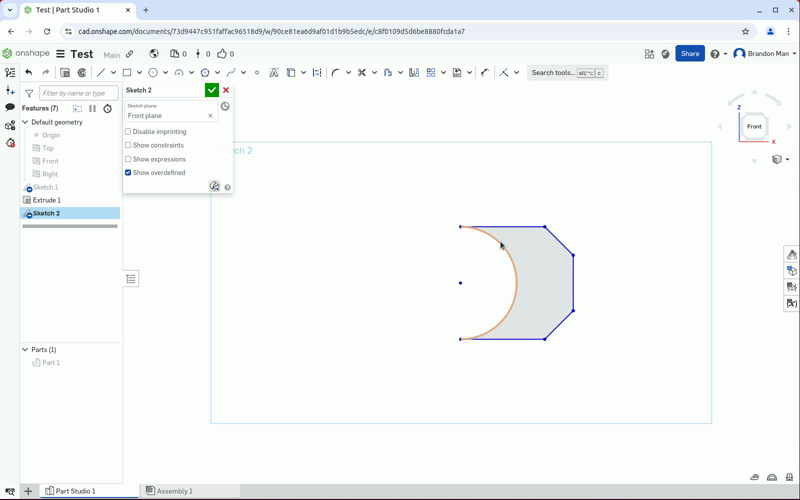
scroll(6)
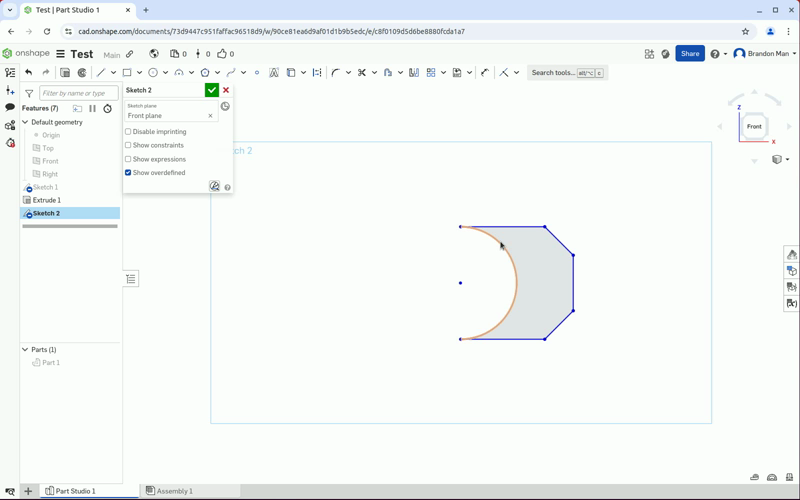
scroll(6)
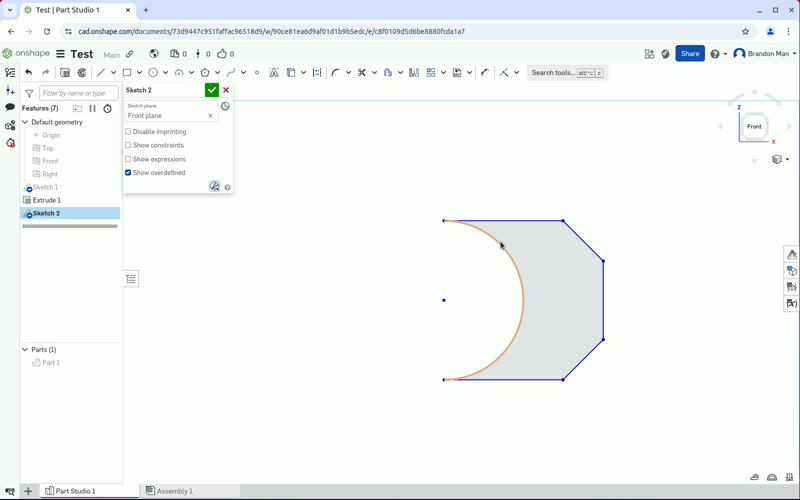
scroll(6)
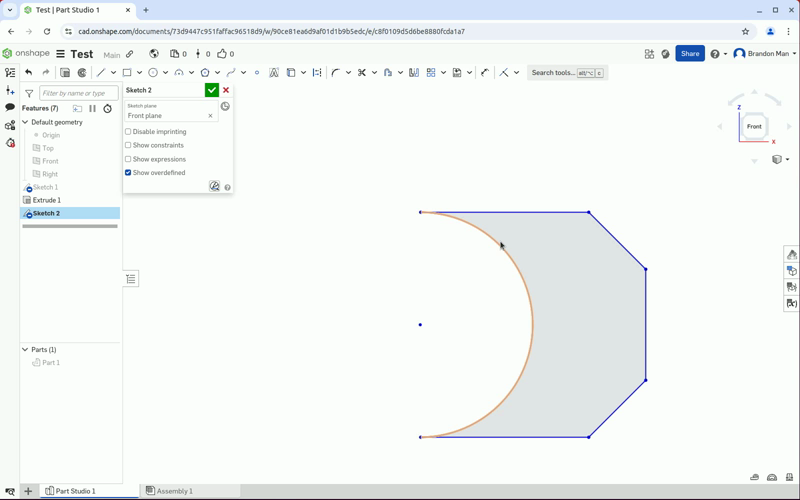
scroll(6)
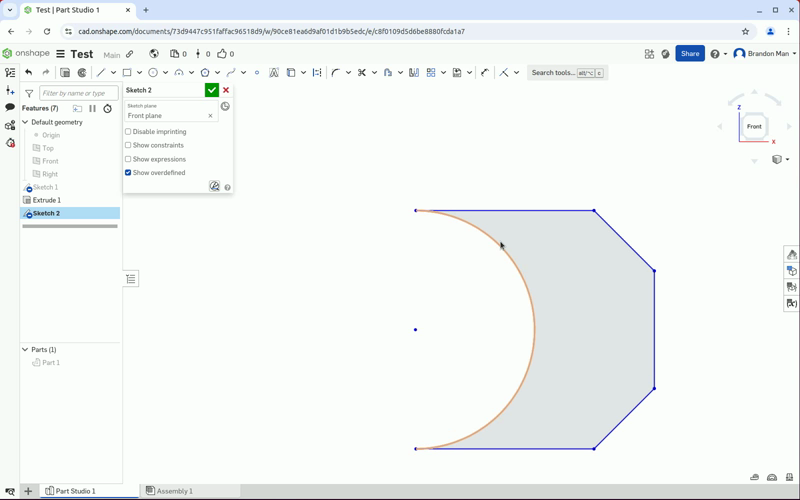
scroll(6)
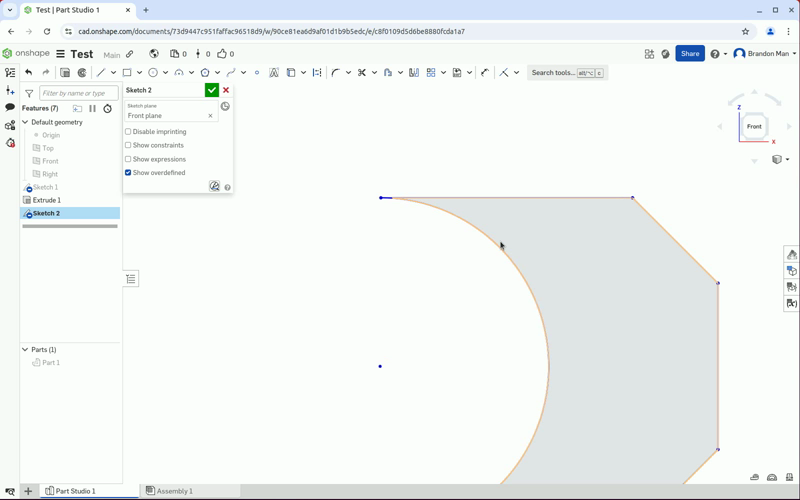
scroll(6)
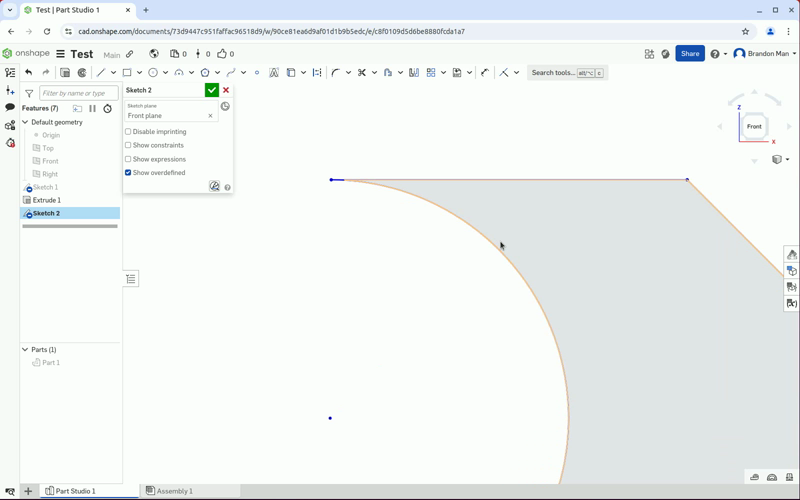
scroll(6)
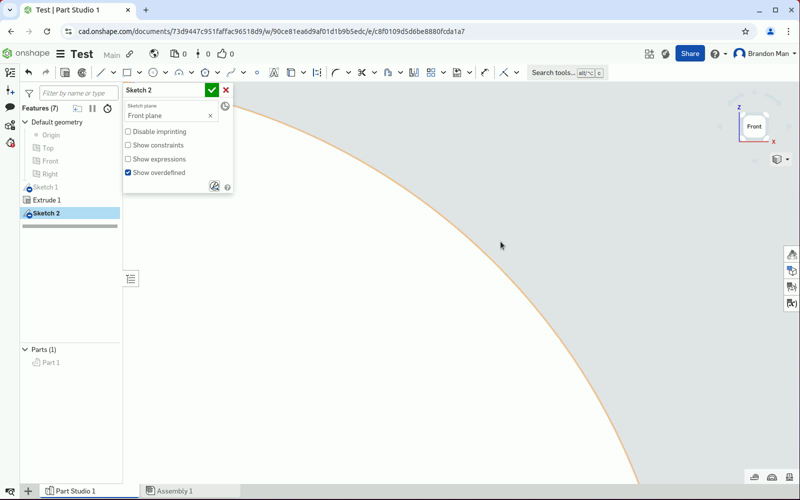
click(500, 241)
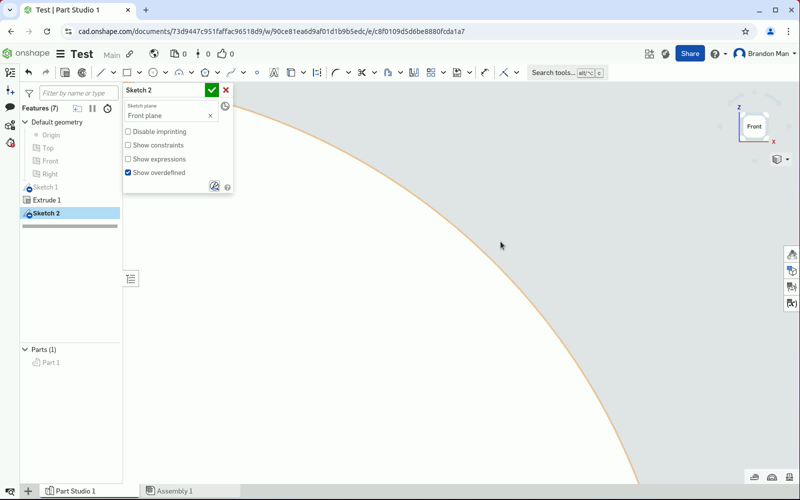
scroll(-6)
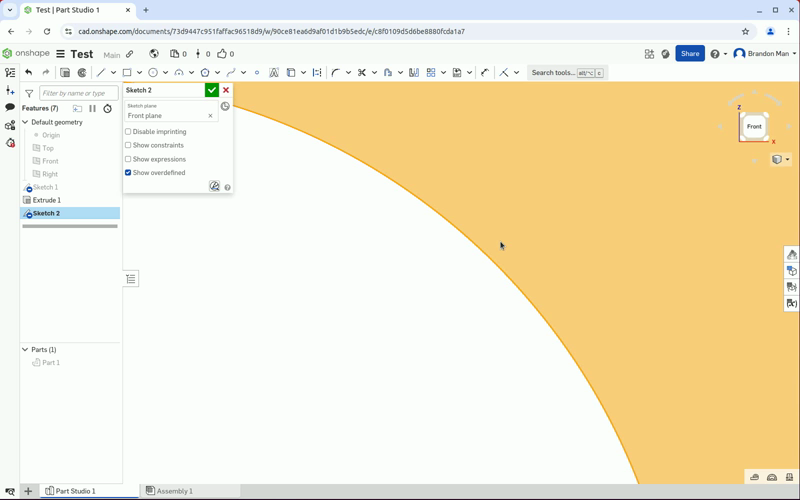
scroll(-6)
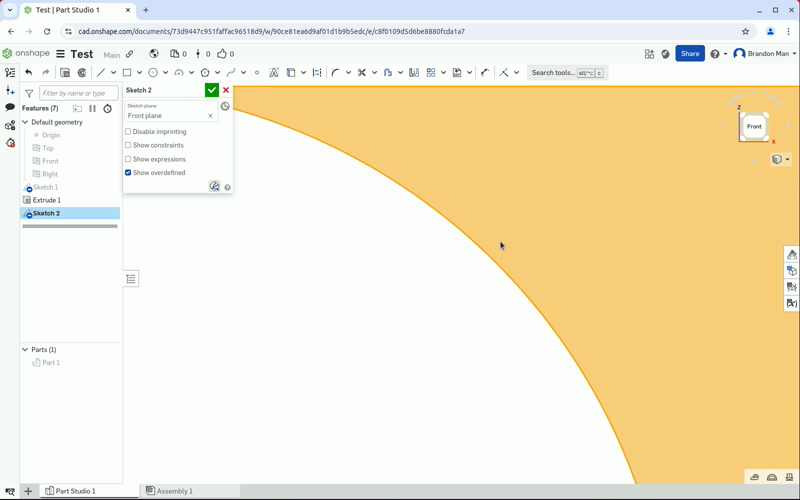
scroll(-6)
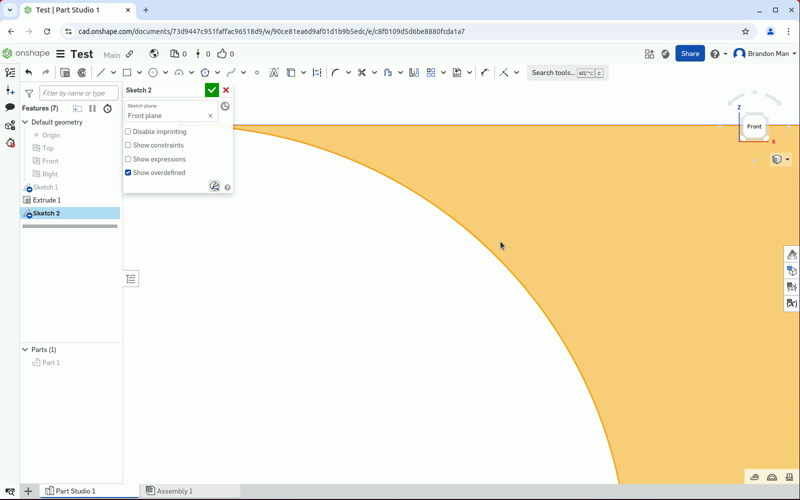
scroll(-6)
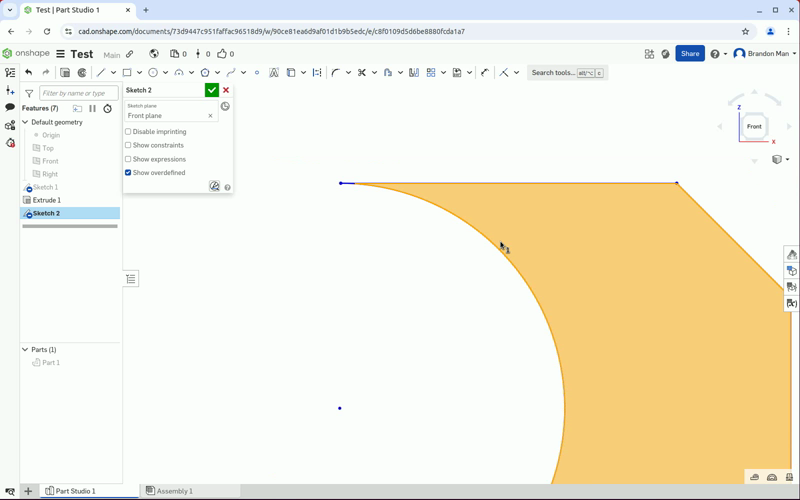
scroll(-6)
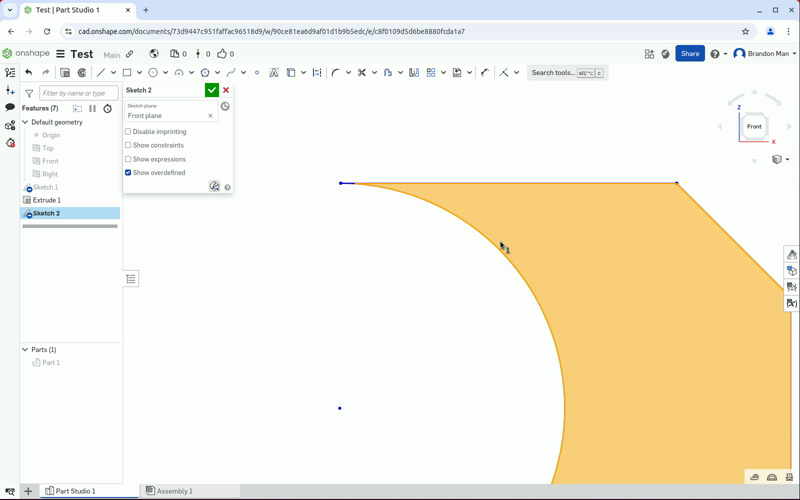
scroll(-6)
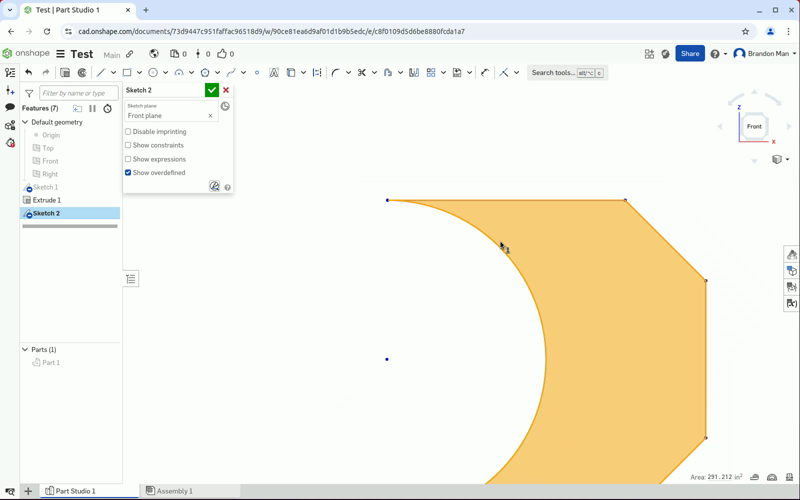
scroll(-6)
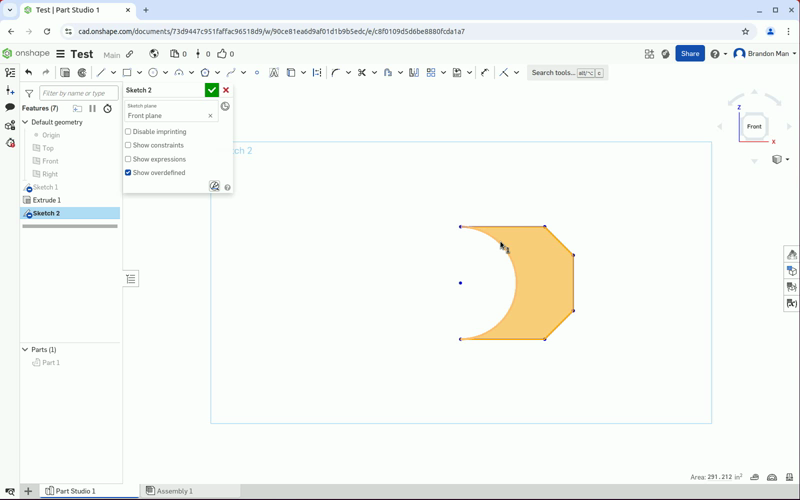
mouse_move(73, 352)
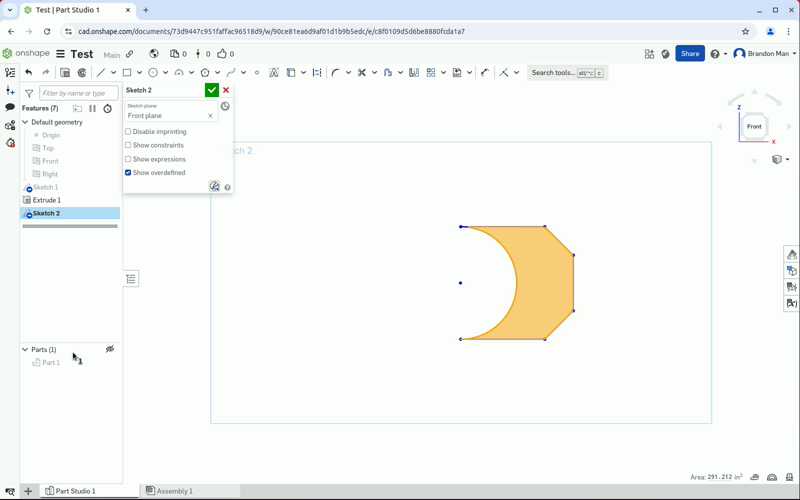
key(shift+y)
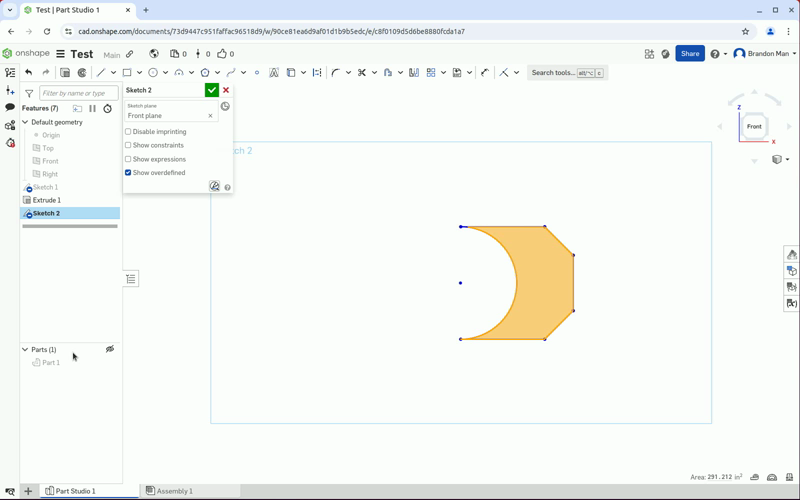
key(shift+e)
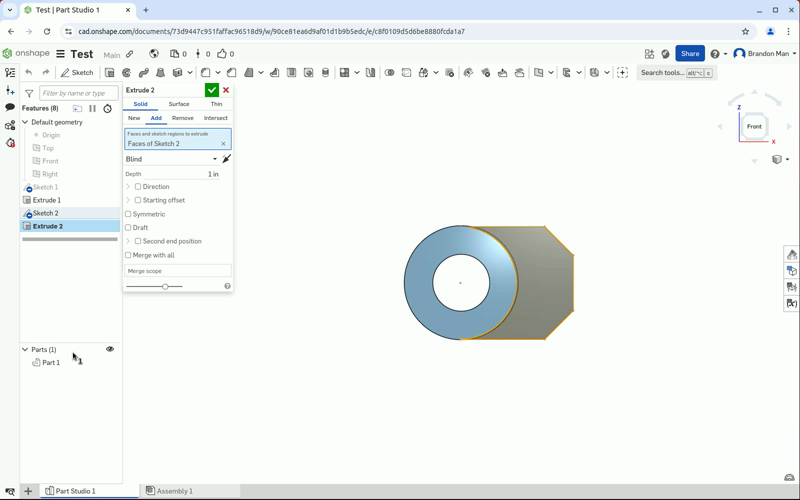
mouse_move(143, 106)
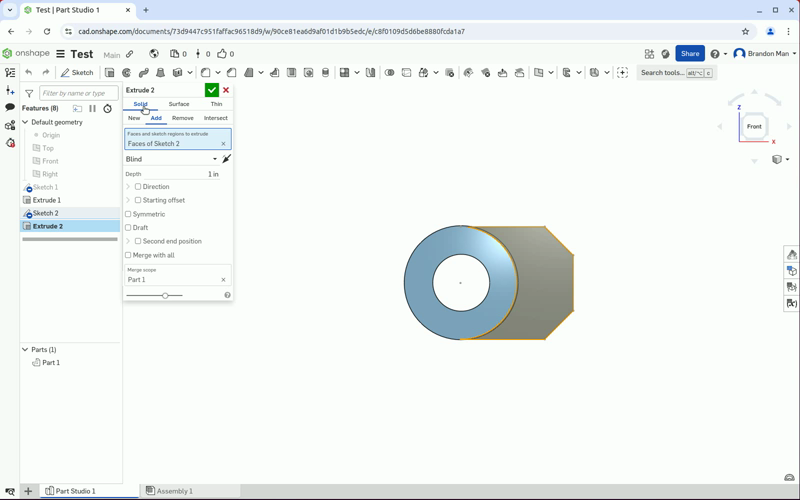
click(143, 106)
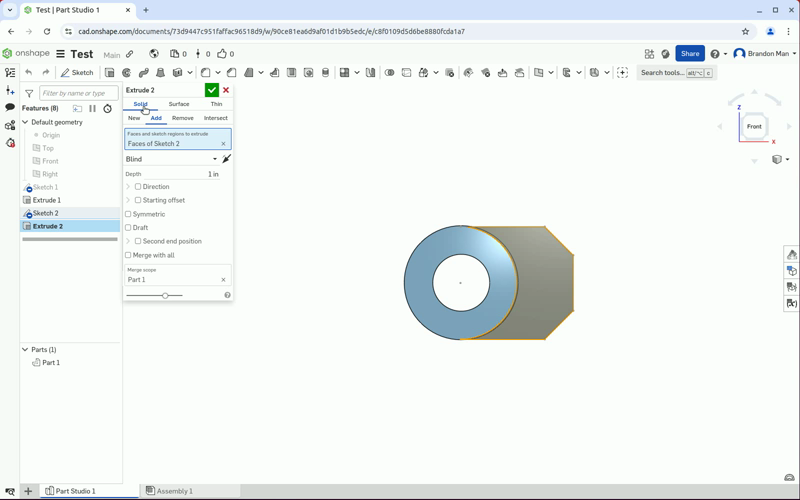
mouse_move(137, 120)
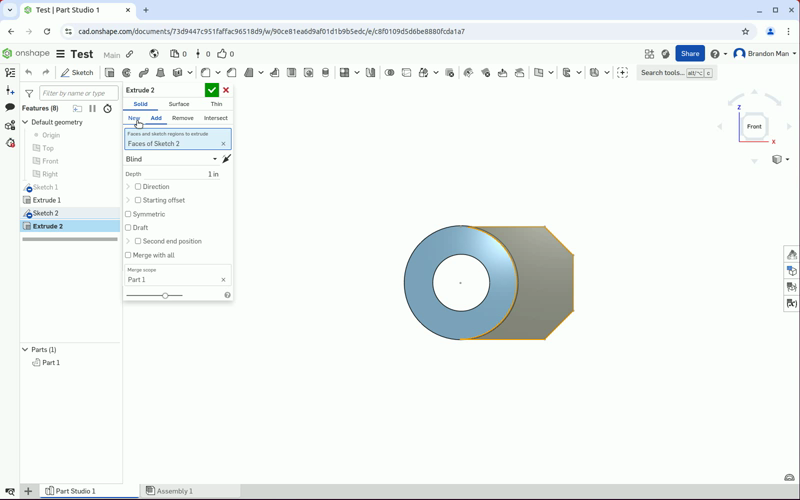
click(137, 120)
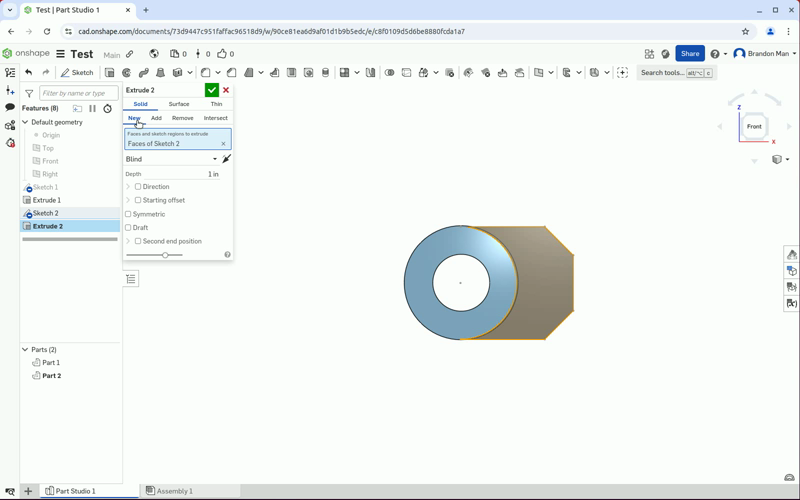
key(tab, 4)
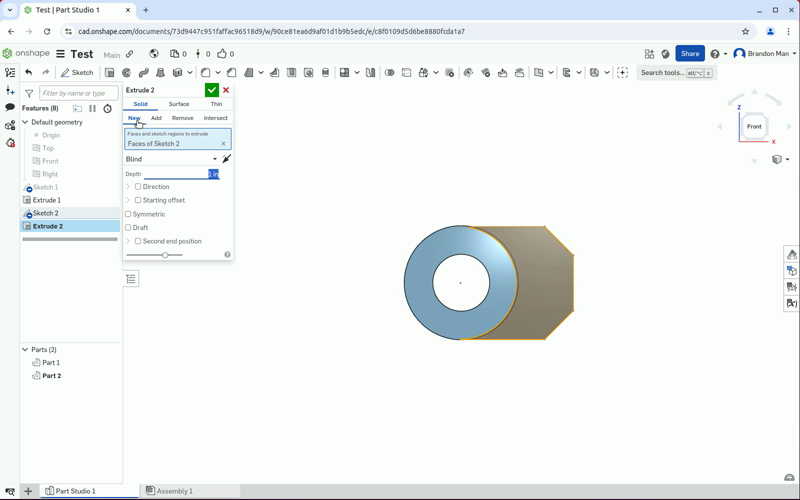
text(17.331)
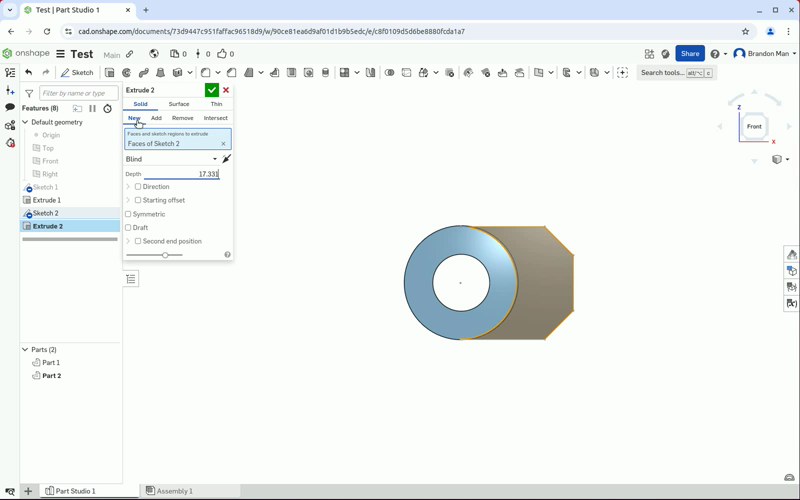
key(enter)
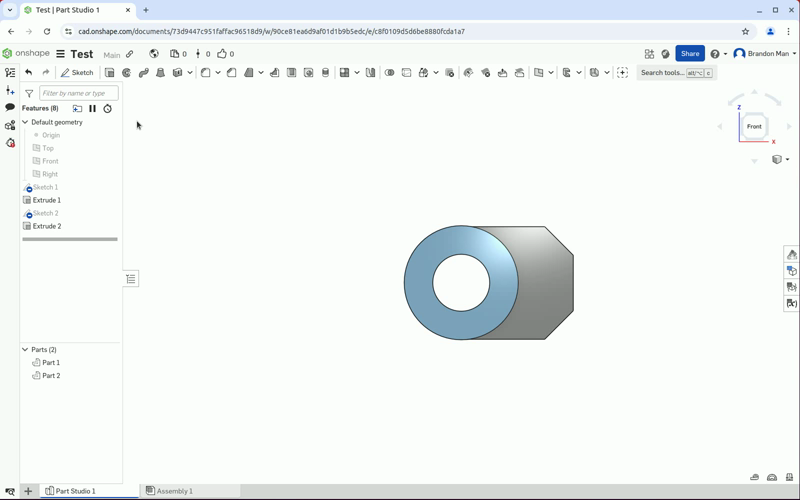
key(shift+h)
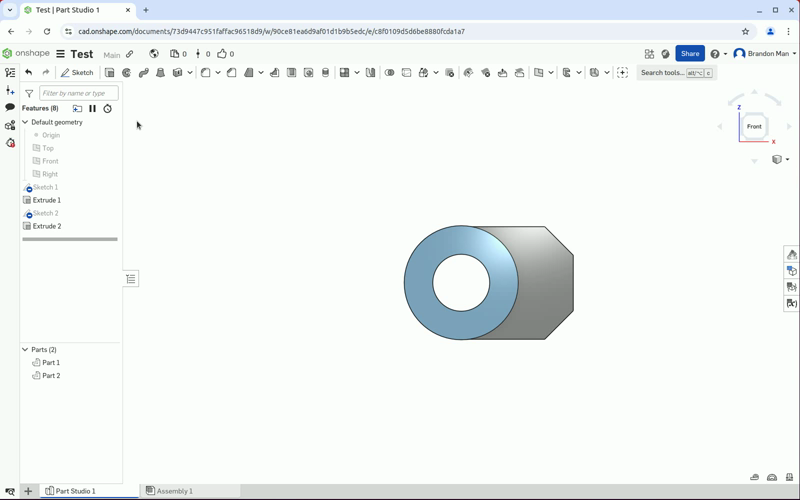
key(shift+h)
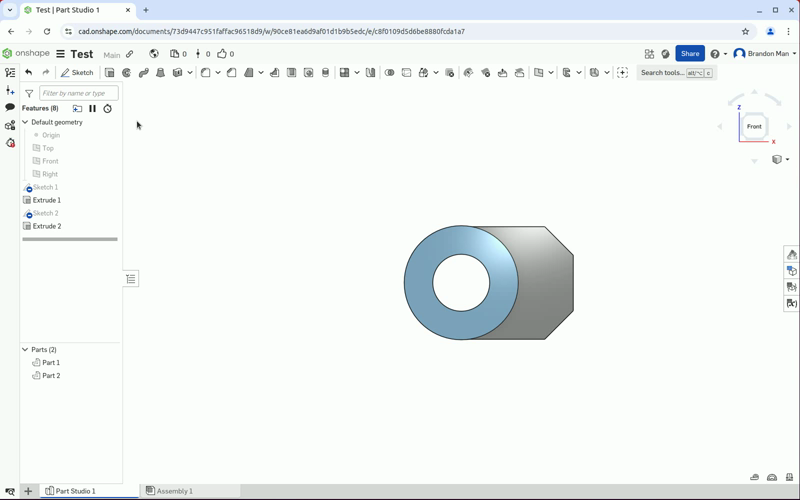
mouse_move(73, 189)
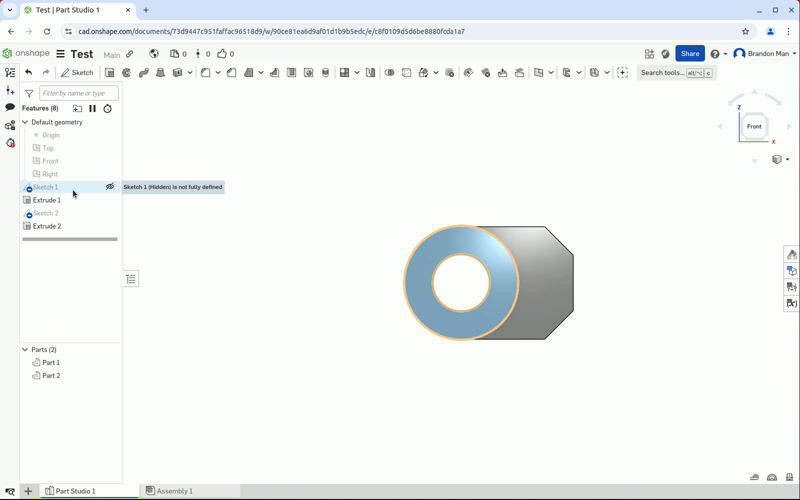
click(73, 189)
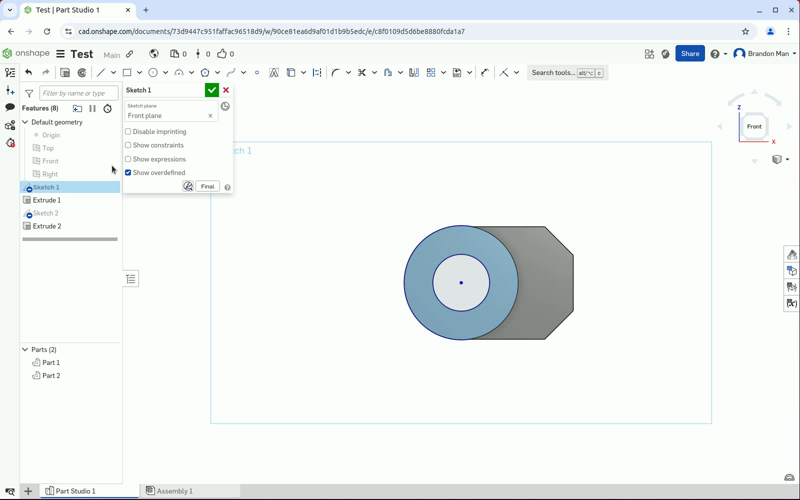
mouse_move(229, 92)
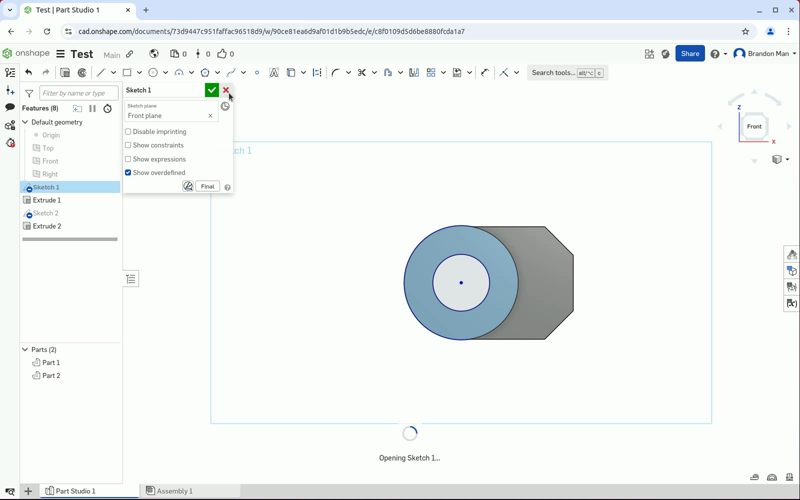
click(229, 92)
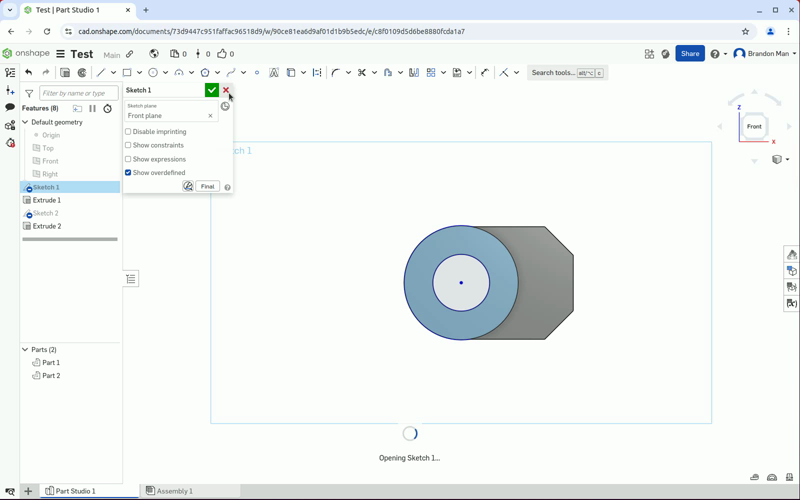
key(shift+s)
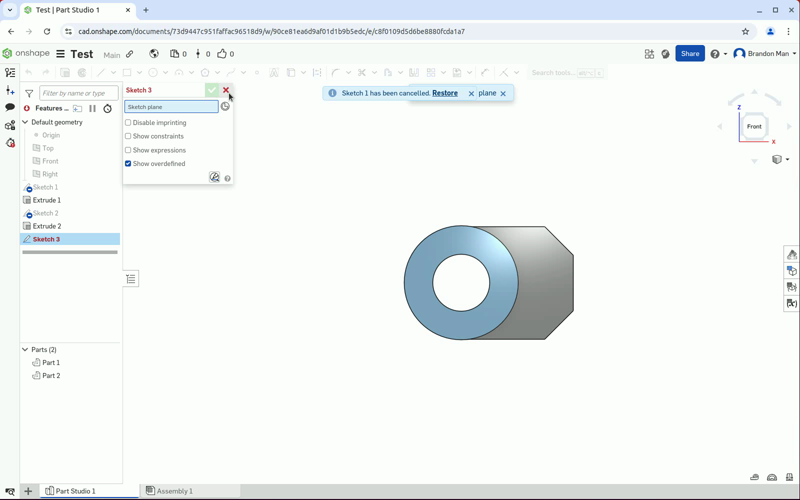
mouse_move(73, 163)
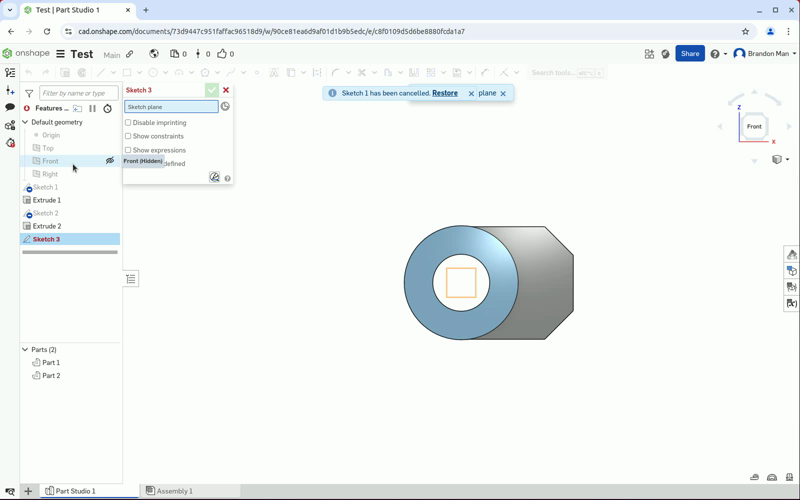
click(73, 163)
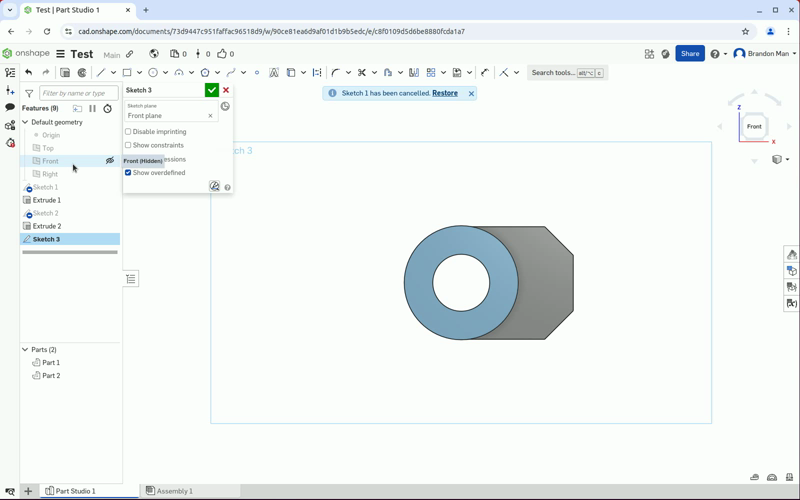
mouse_move(73, 352)
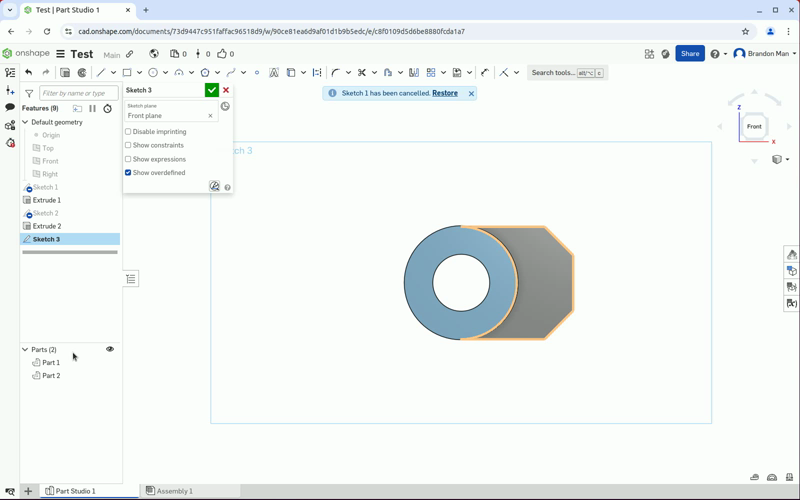
key(y)
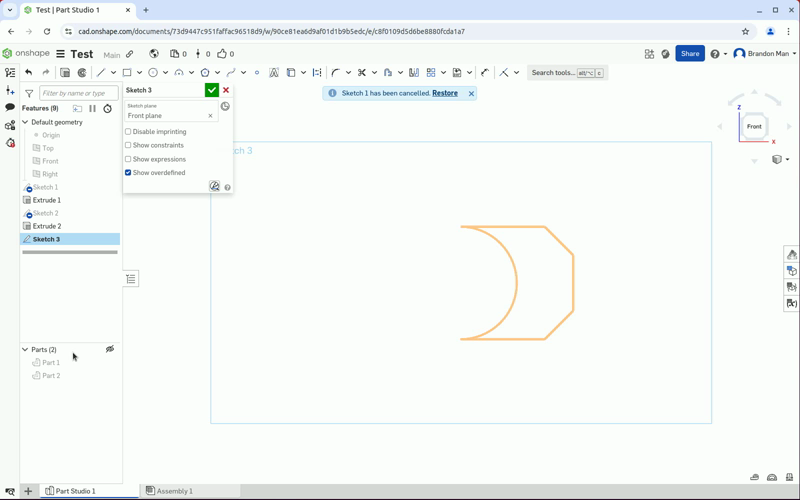
key(c)
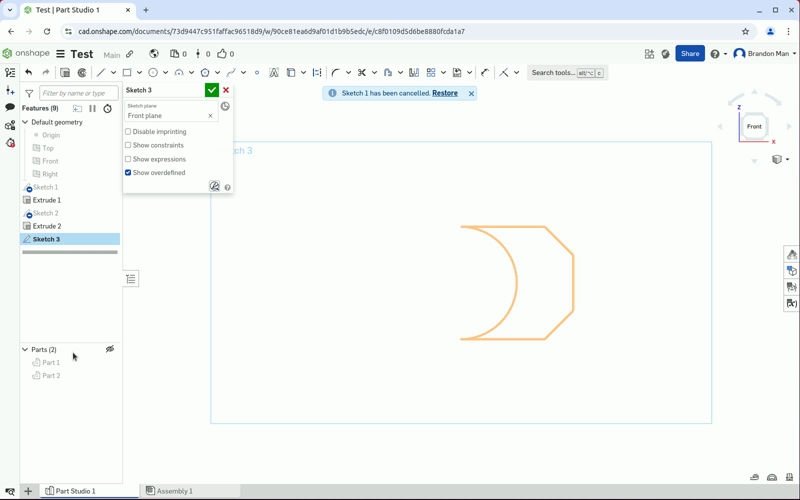
key_down(shift)
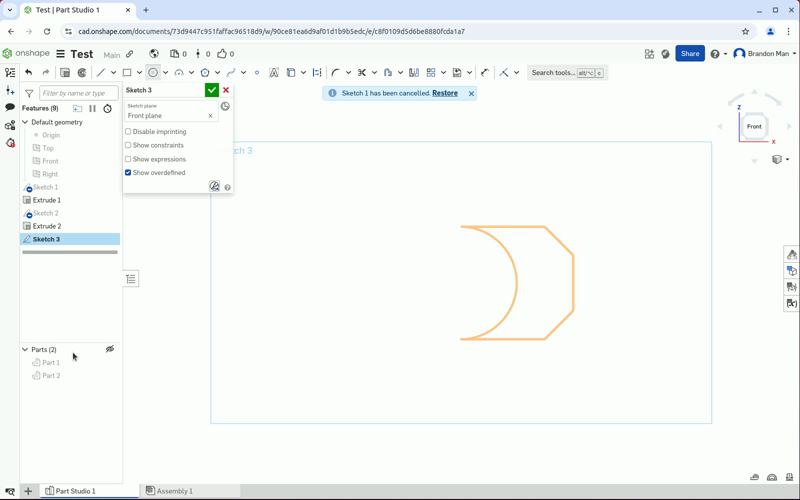
mouse_move(461, 282)
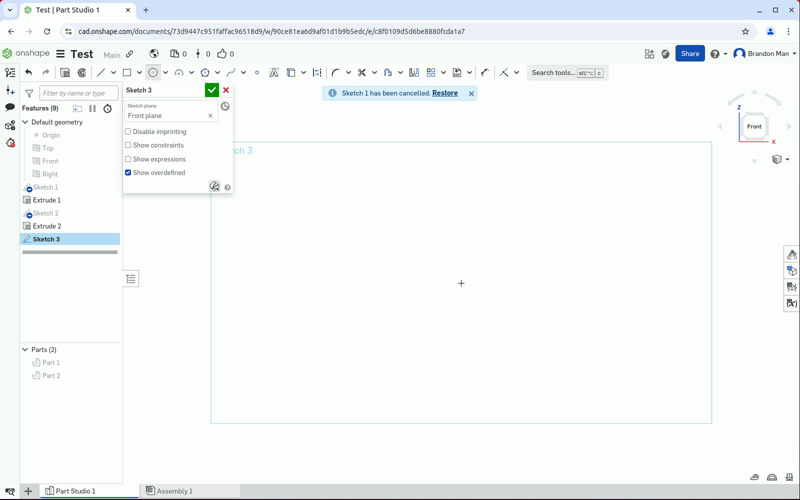
click(461, 282)
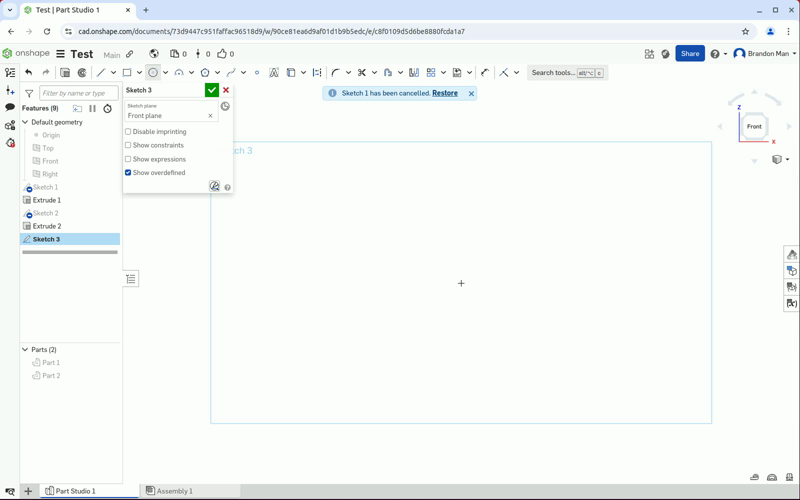
key_up(shift)
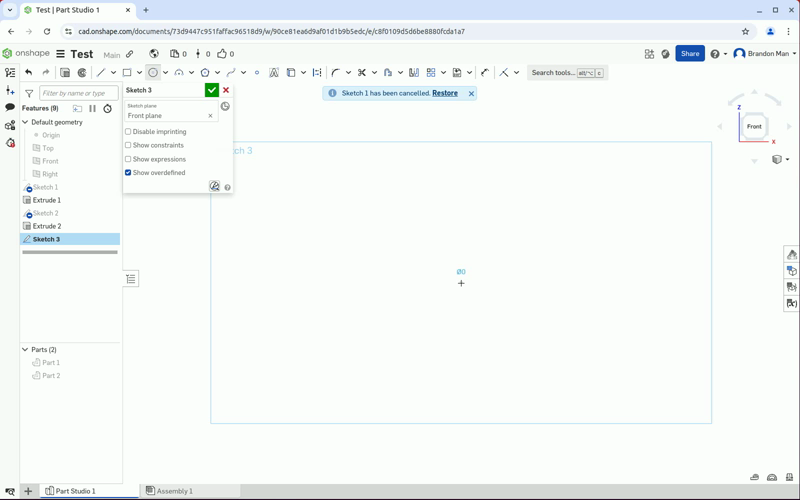
mouse_move(518, 282)
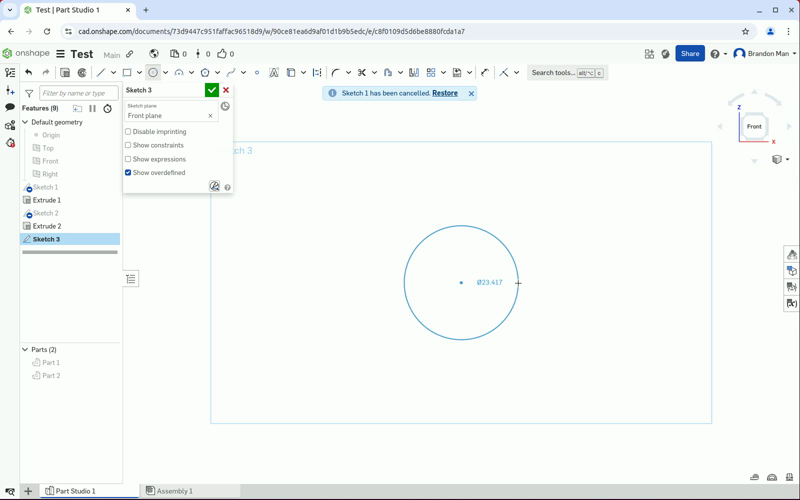
click(518, 282)
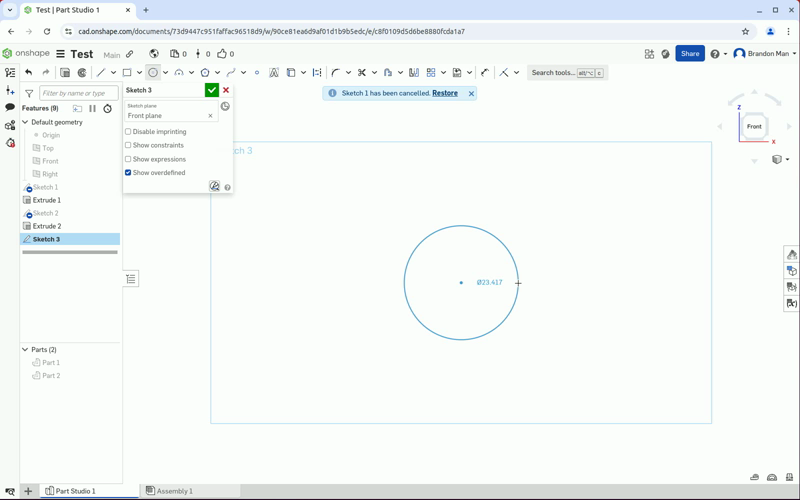
key(esc)
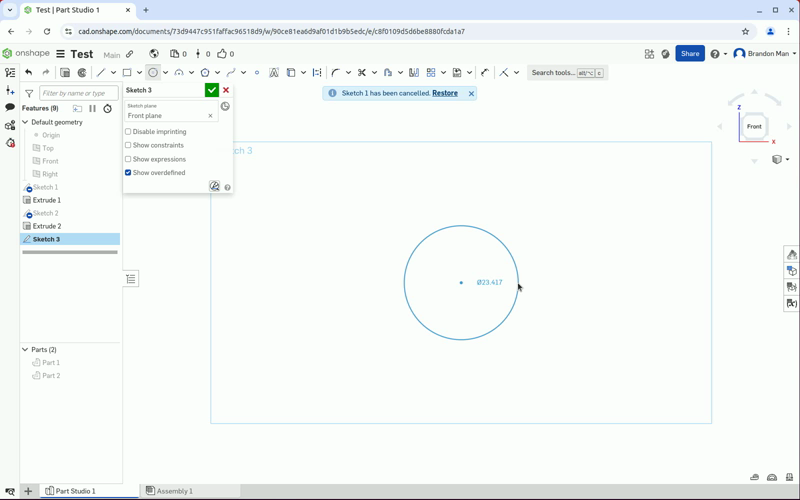
mouse_move(422, 303)
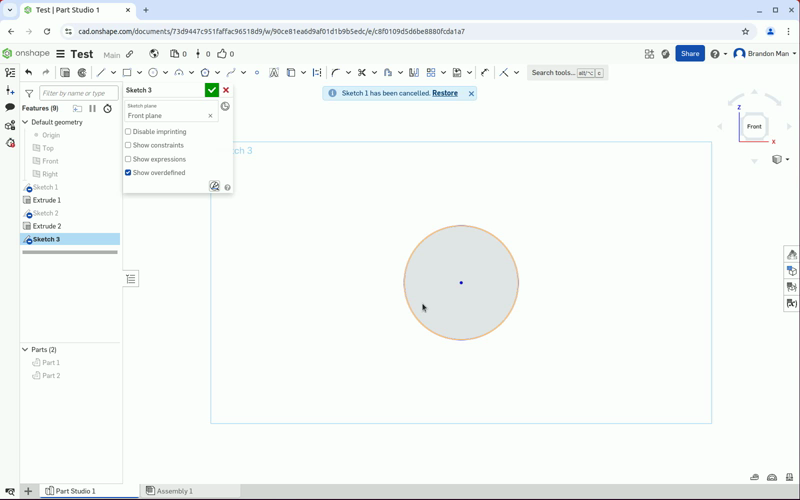
click(422, 303)
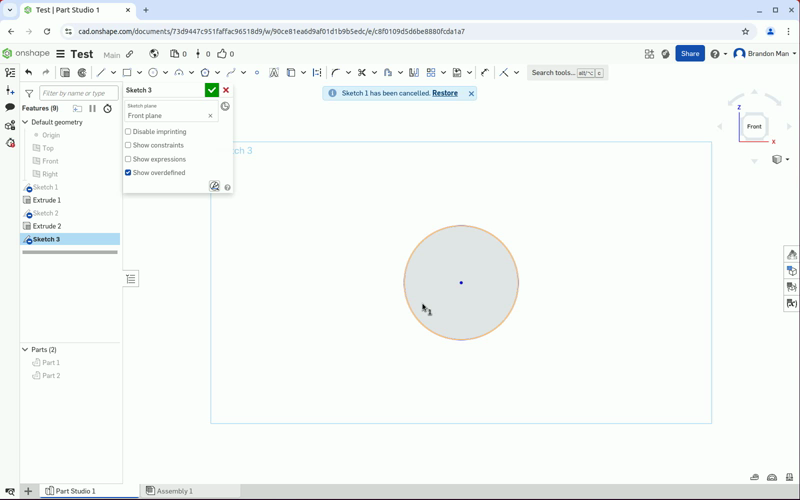
mouse_move(73, 352)
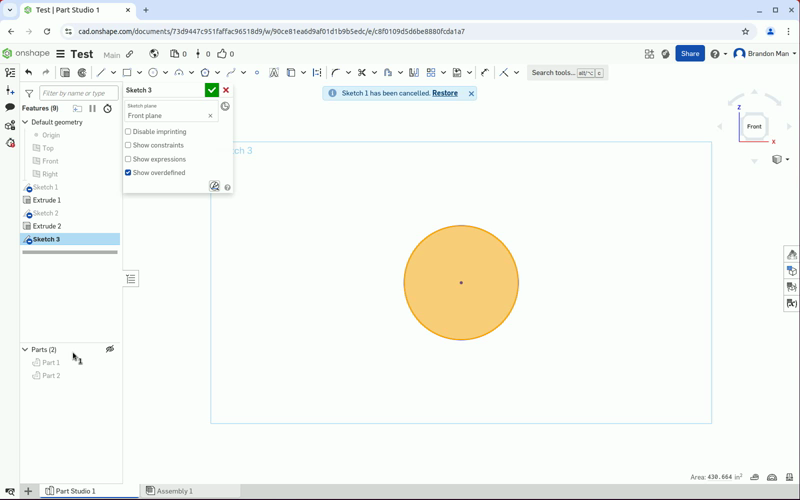
key(shift+y)
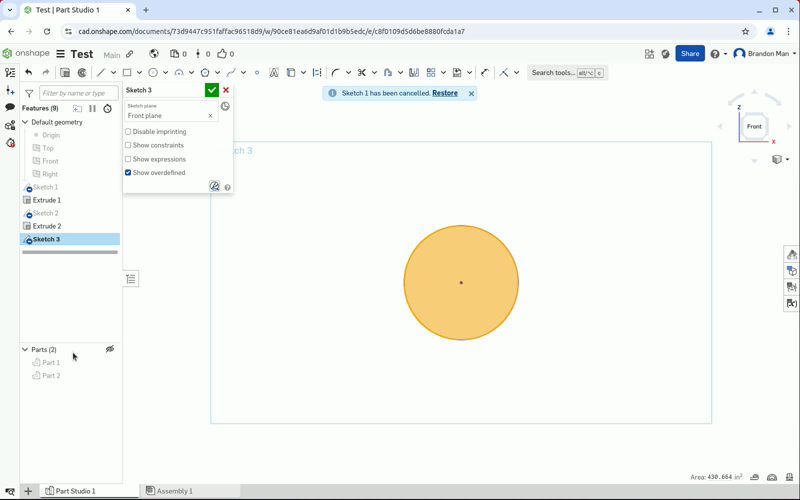
key(shift+e)
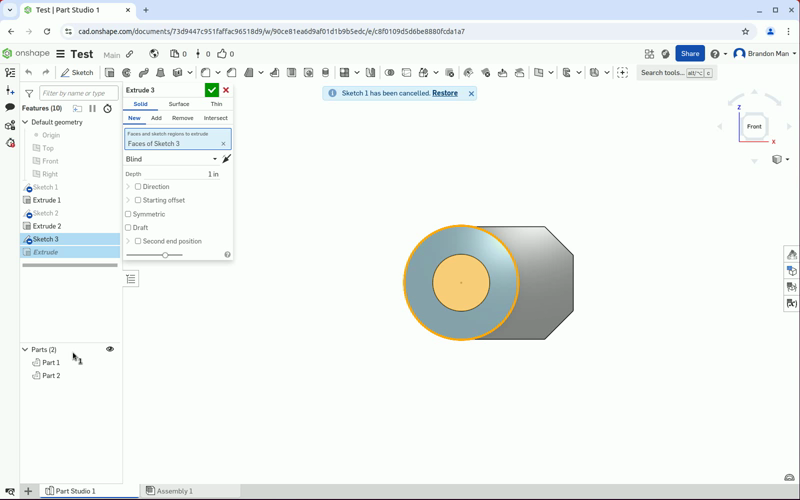
mouse_move(143, 106)
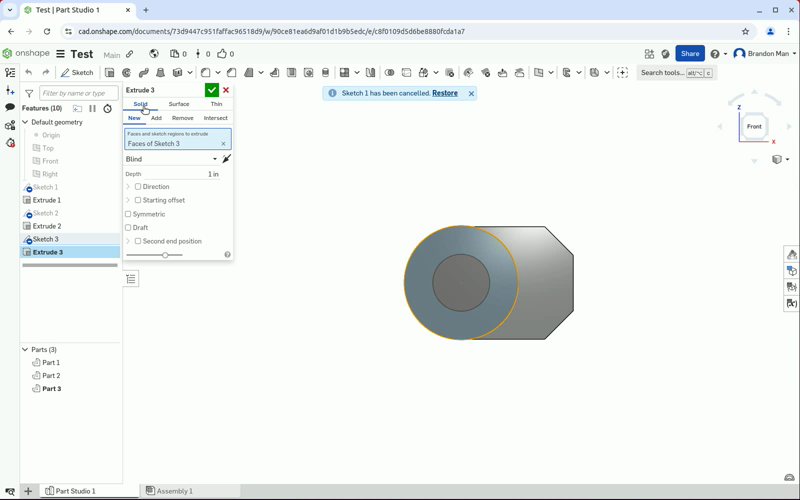
click(143, 106)
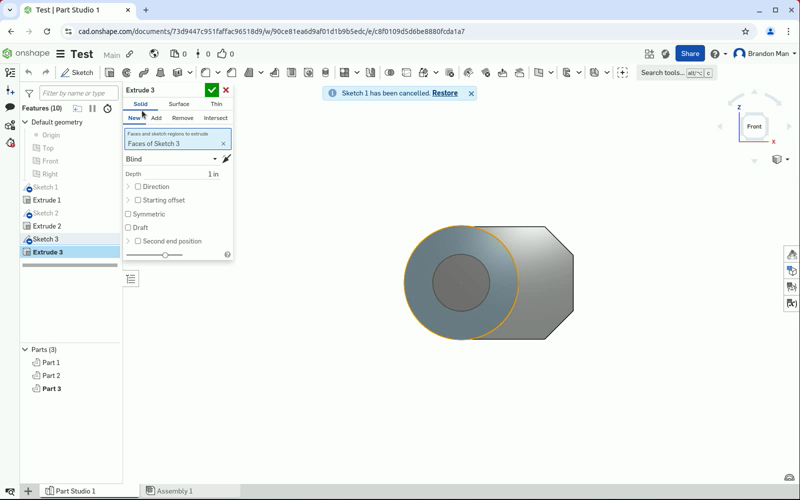
mouse_move(137, 120)
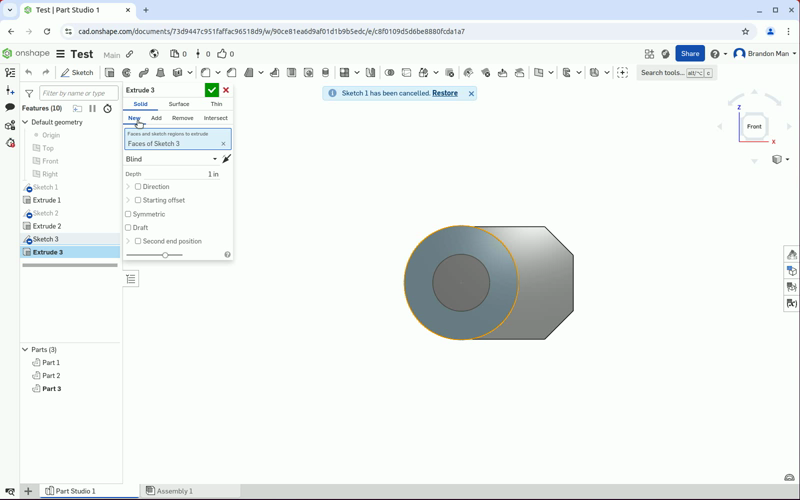
click(137, 120)
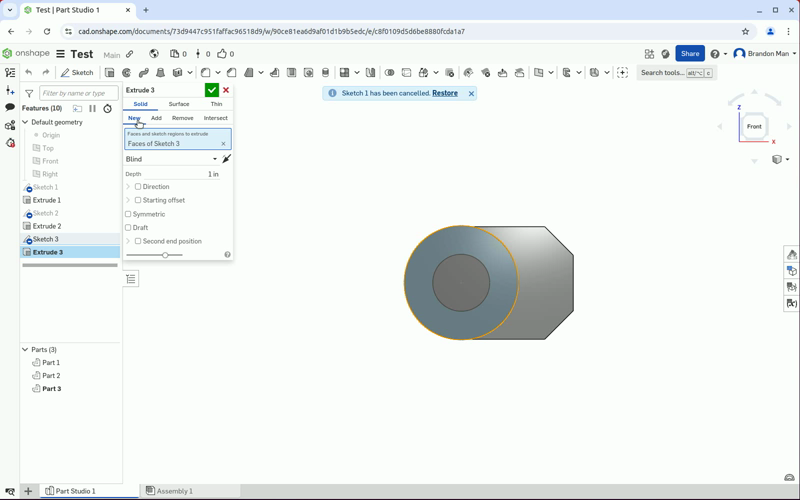
key(tab, 4)
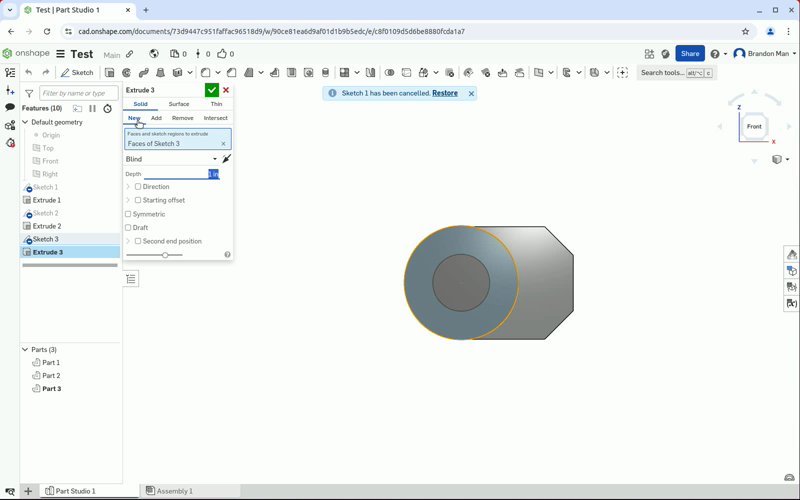
text(17.331)
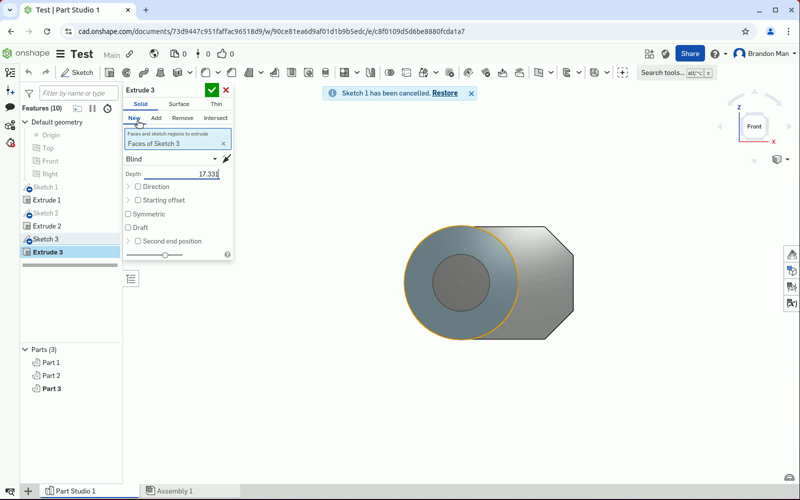
key(enter)
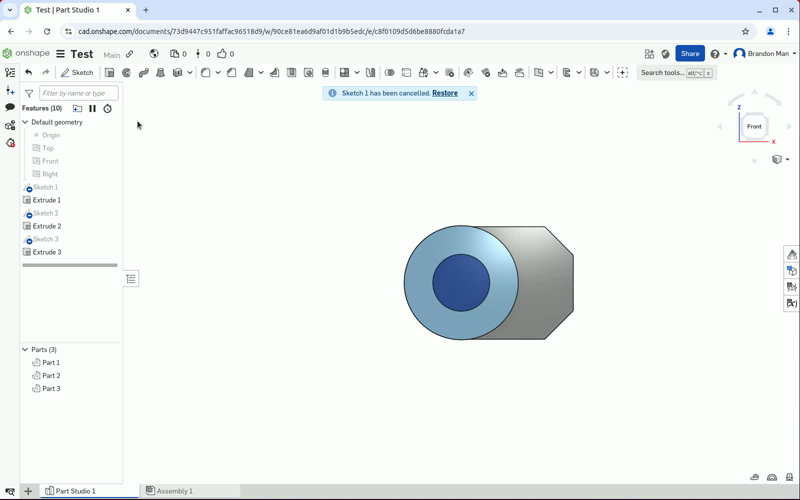
key(shift+h)
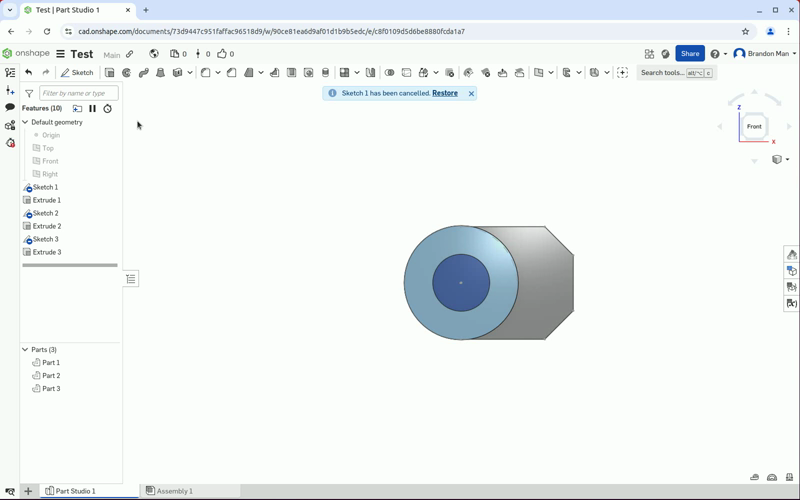
key(shift+h)
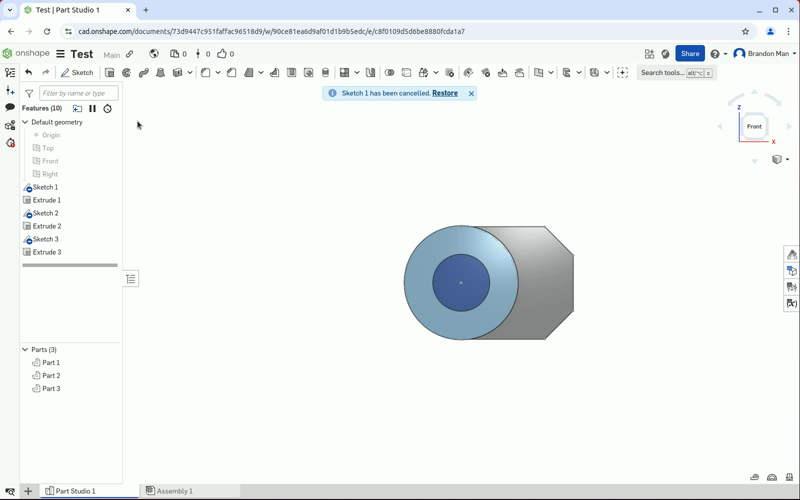
key(shift+7)
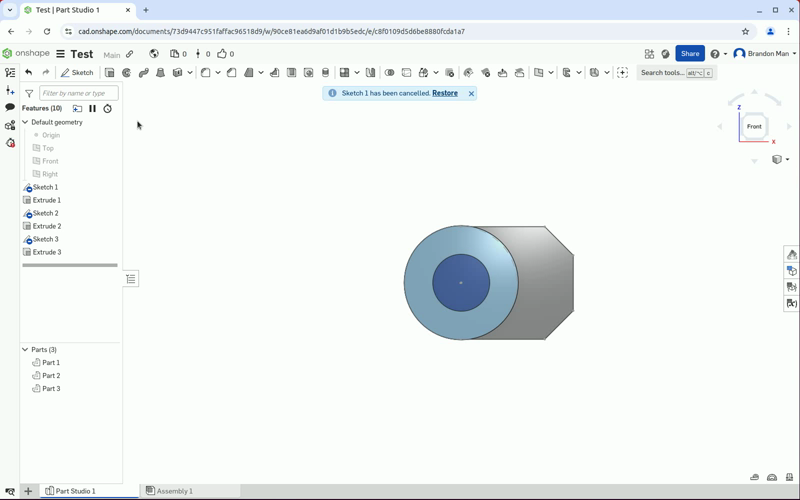
key(left, 2)
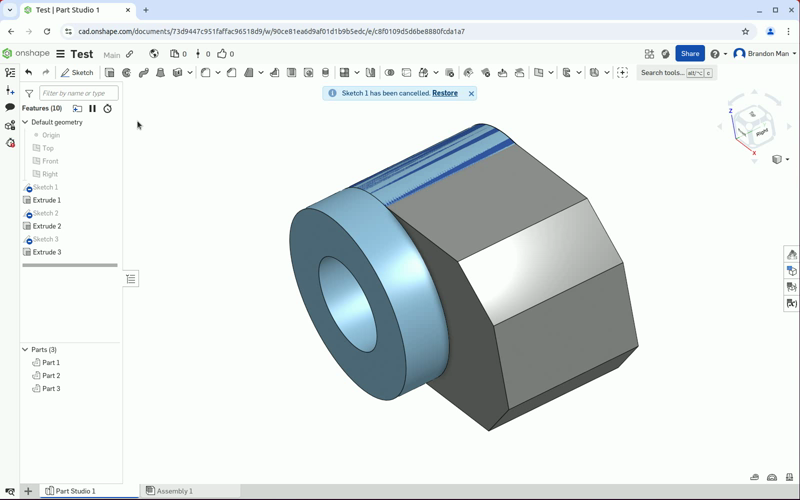
key(down, 2)
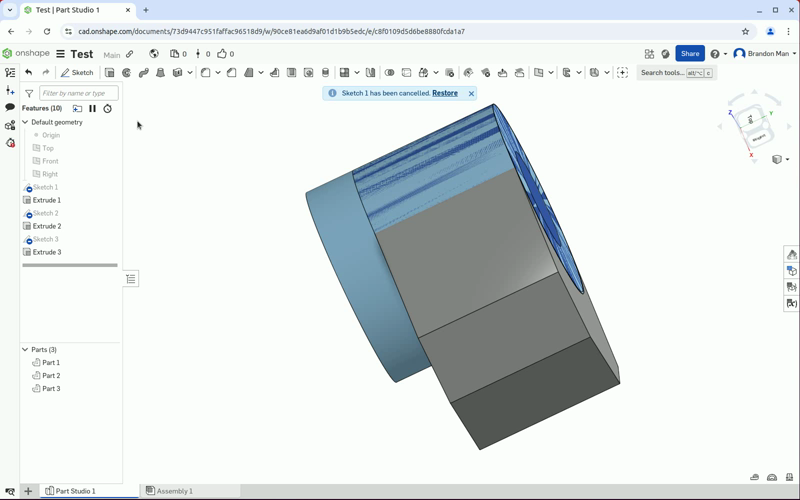
key(up, 2)
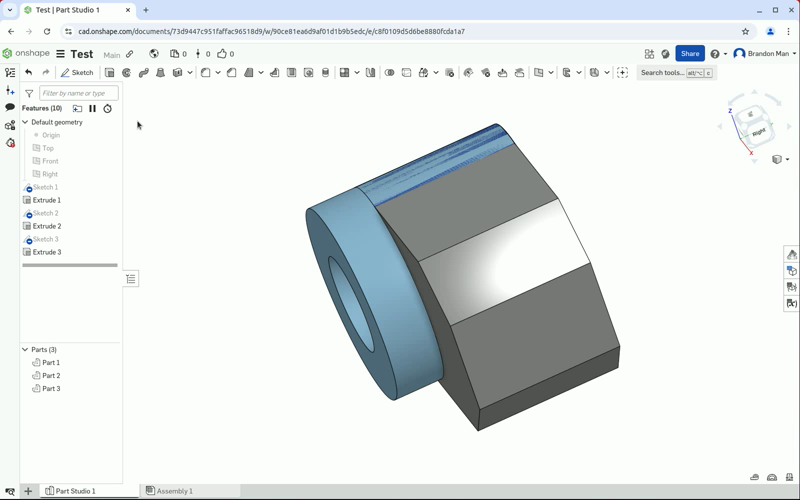
key(right, 2)
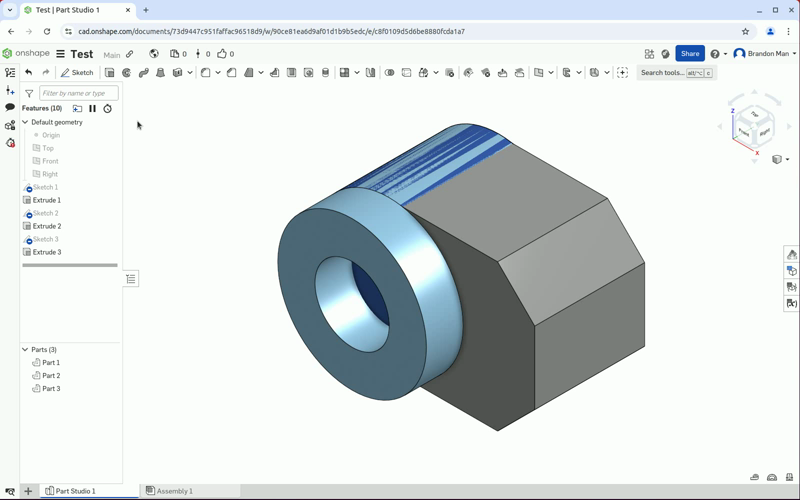
mouse_move(73, 189)
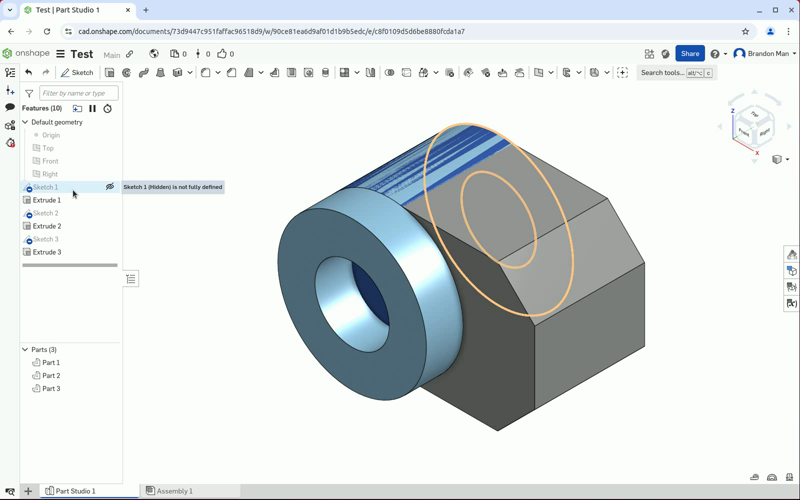
click(73, 189)